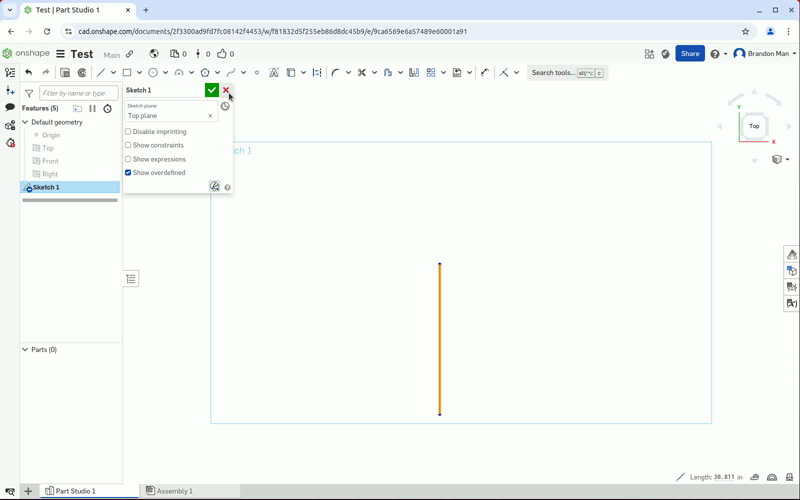
key(shift+h)
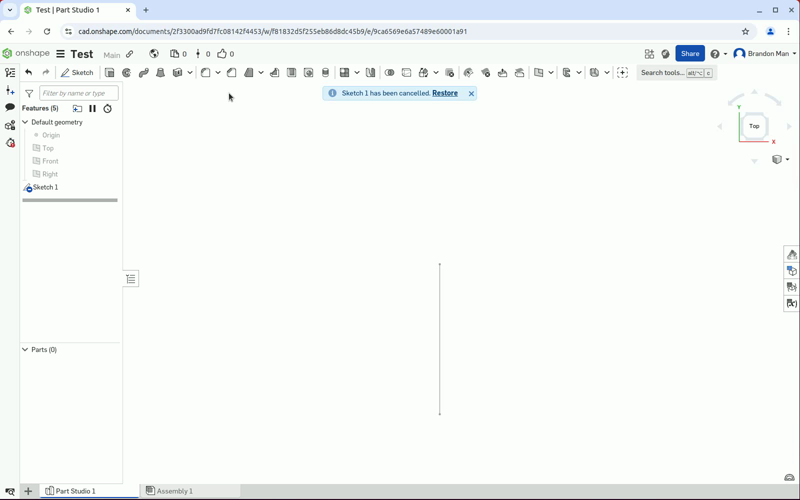
mouse_move(73, 352)
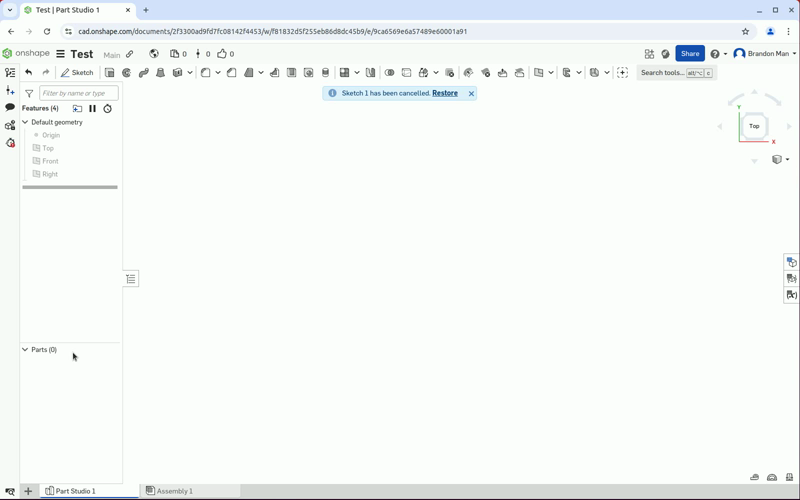
key(y)
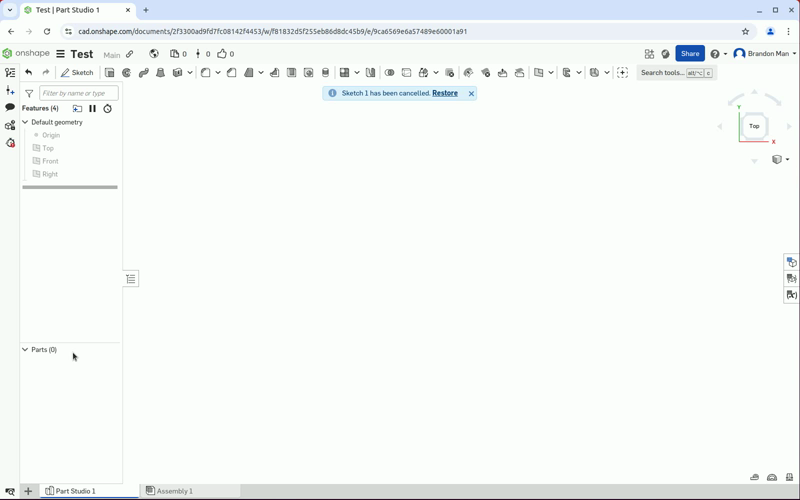
key(shift+p)
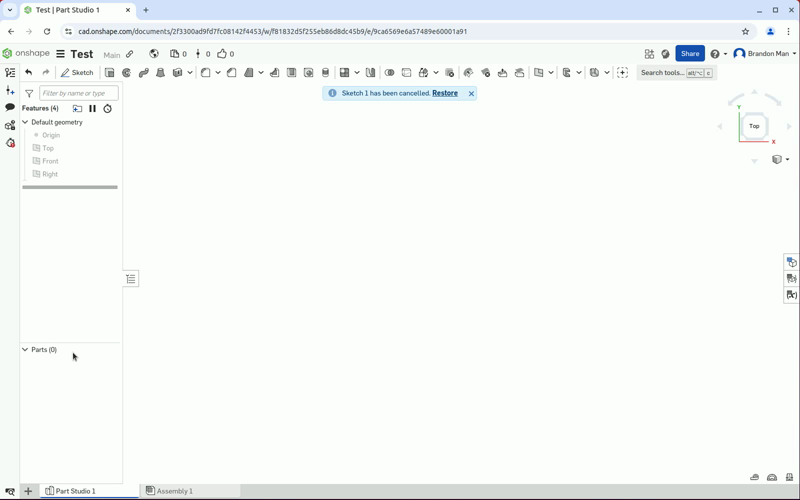
key(space)
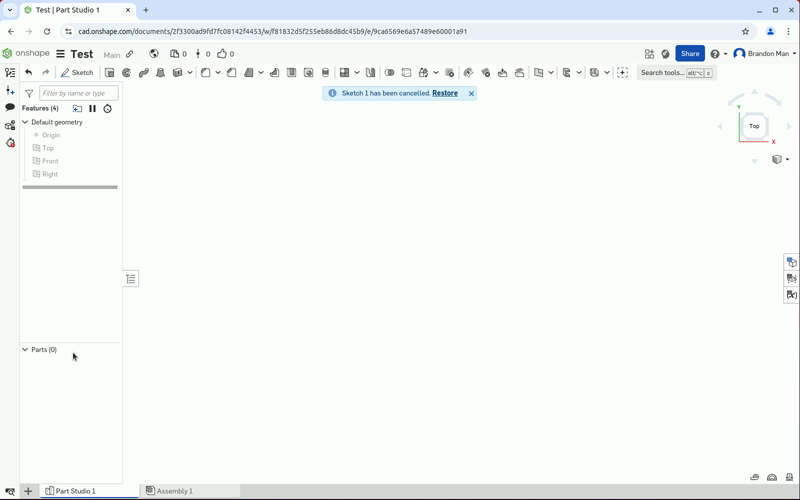
key_down(shift)
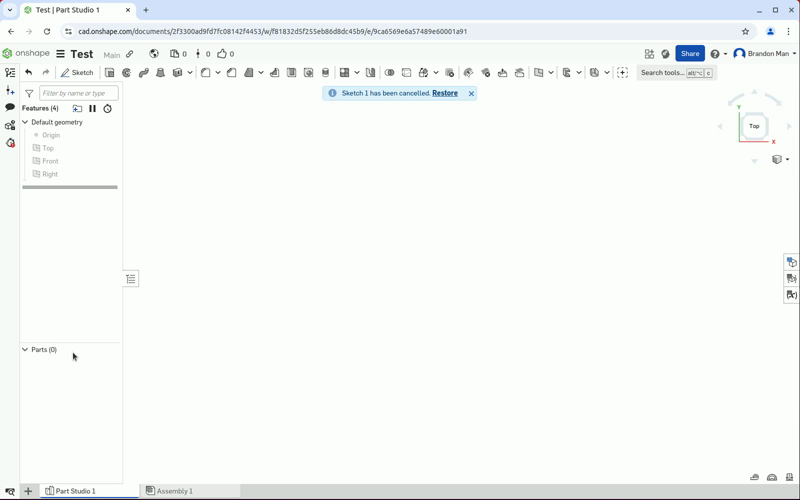
key(up)
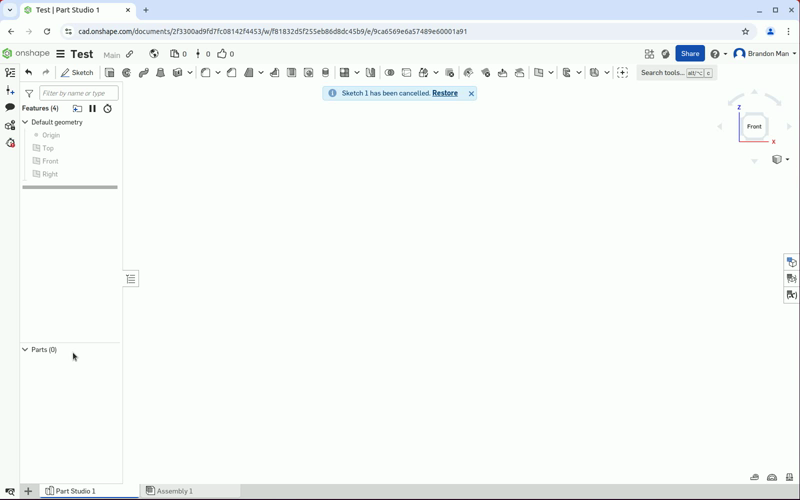
key_up(shift)
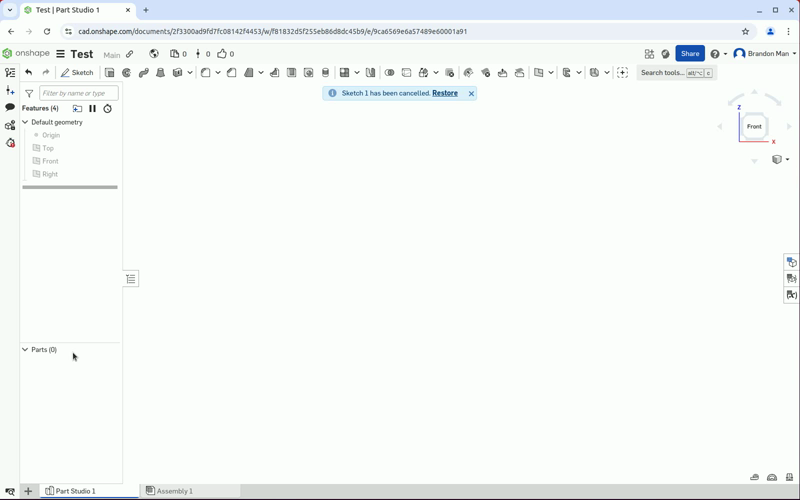
mouse_move(73, 352)
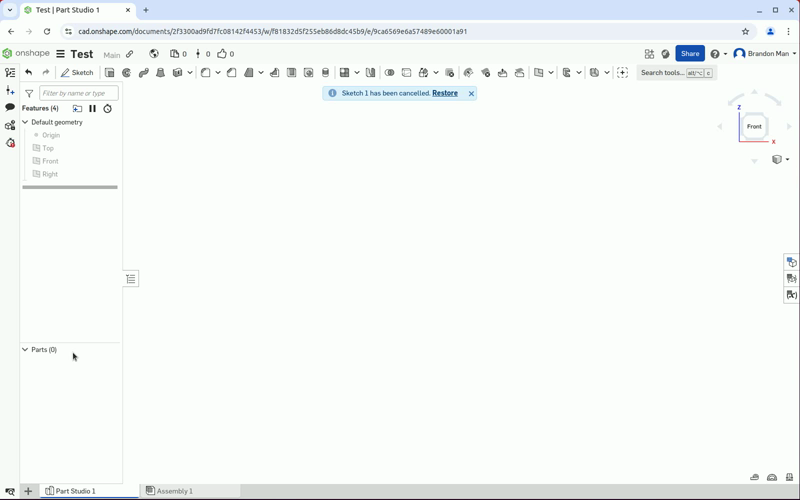
key(shift+y)
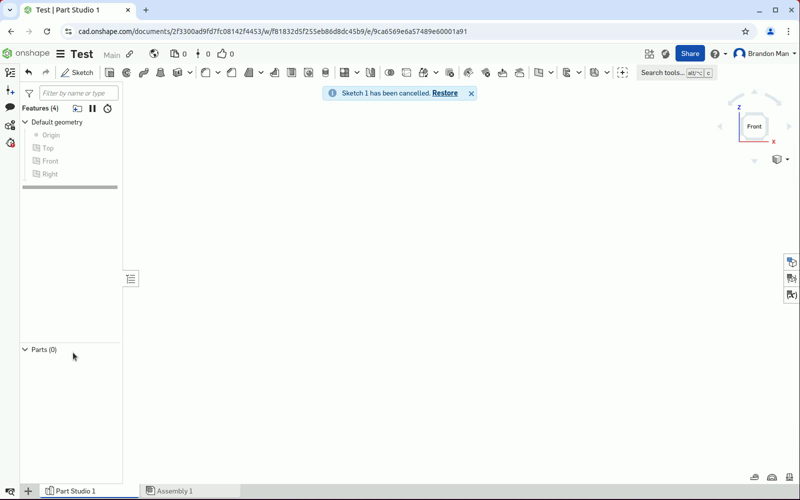
key(shift+s)
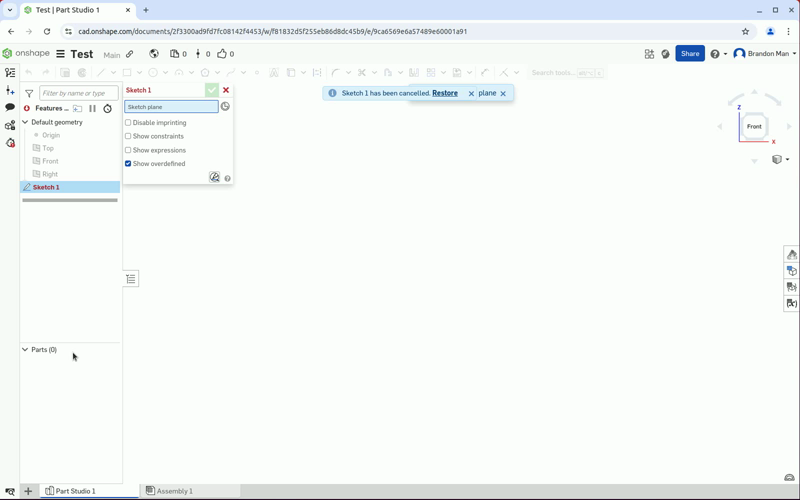
mouse_move(73, 163)
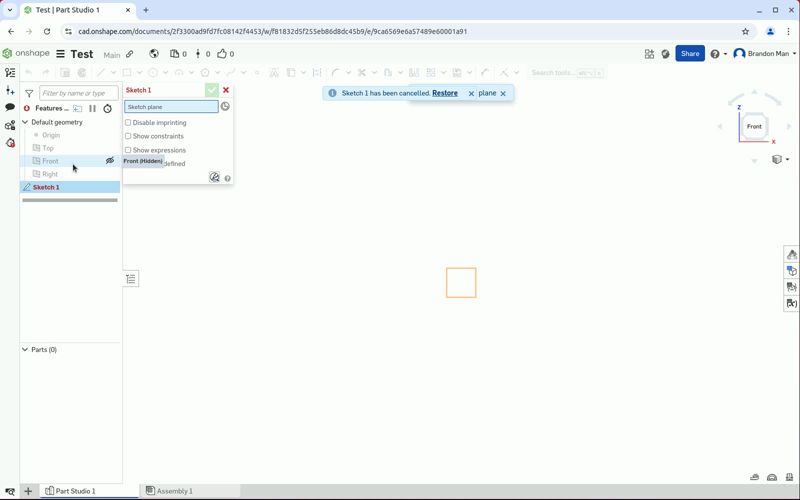
click(73, 163)
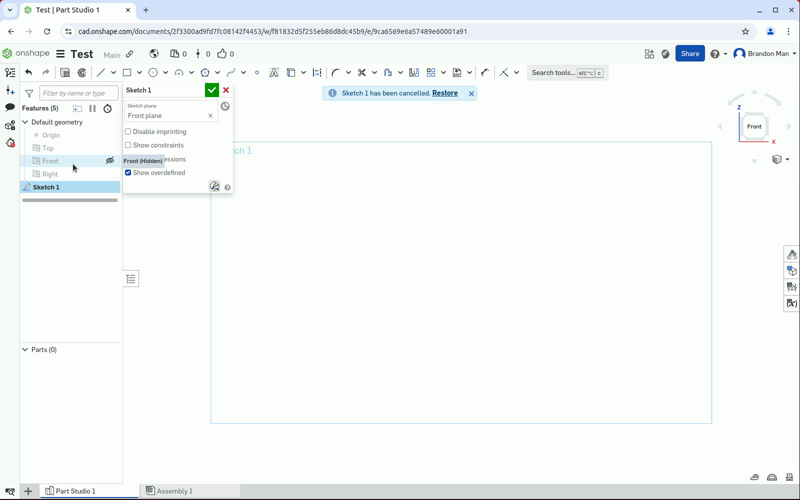
mouse_move(73, 352)
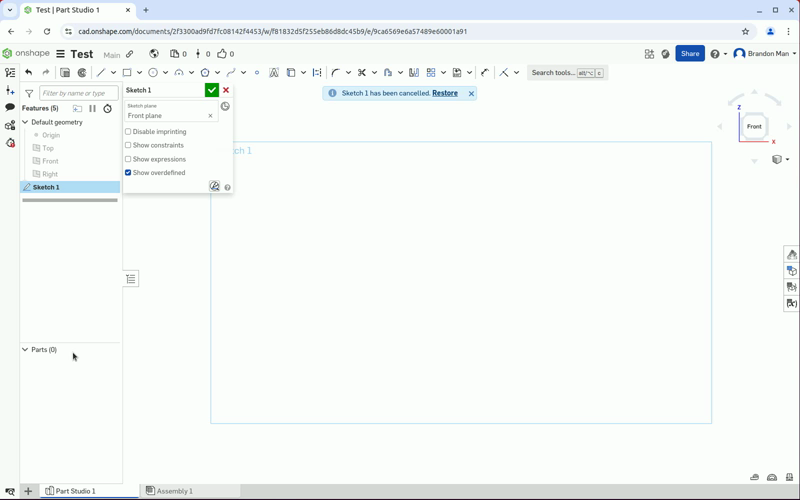
key(y)
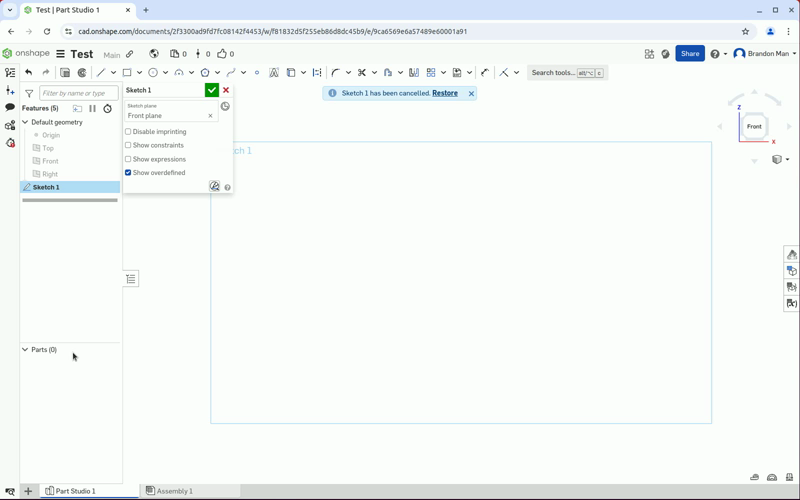
key(l)
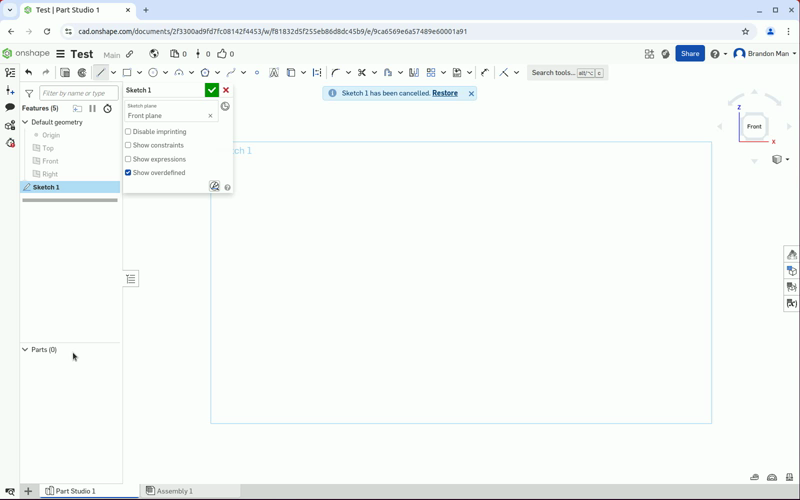
key_down(shift)
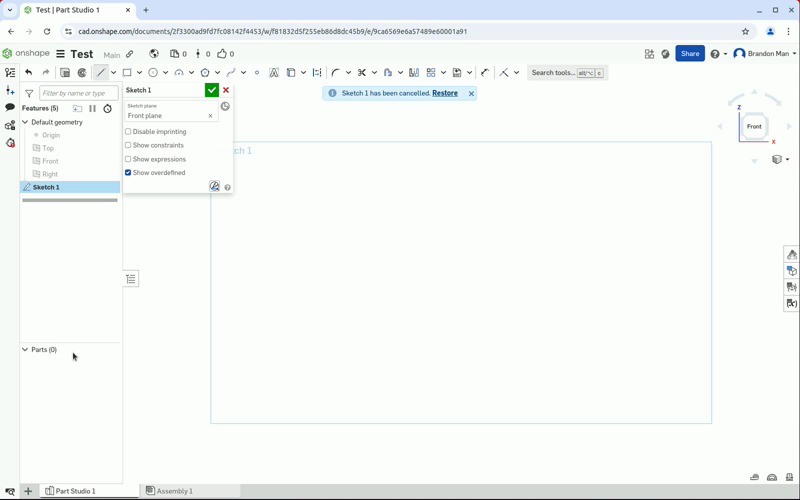
mouse_move(429, 259)
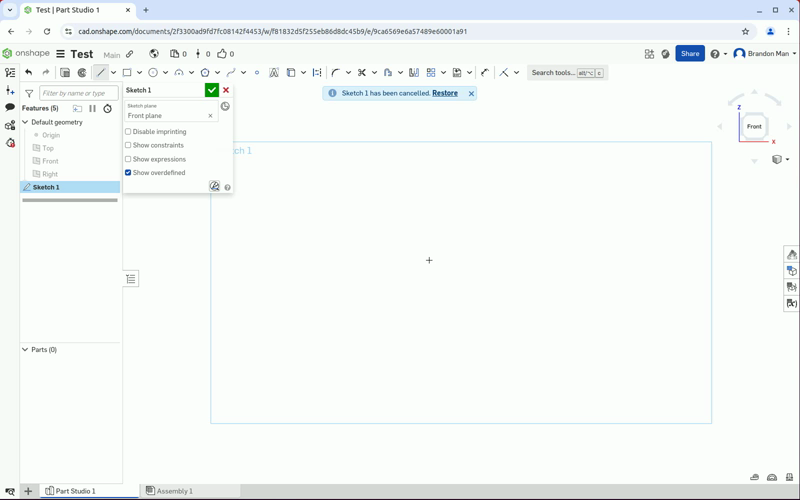
click(429, 259)
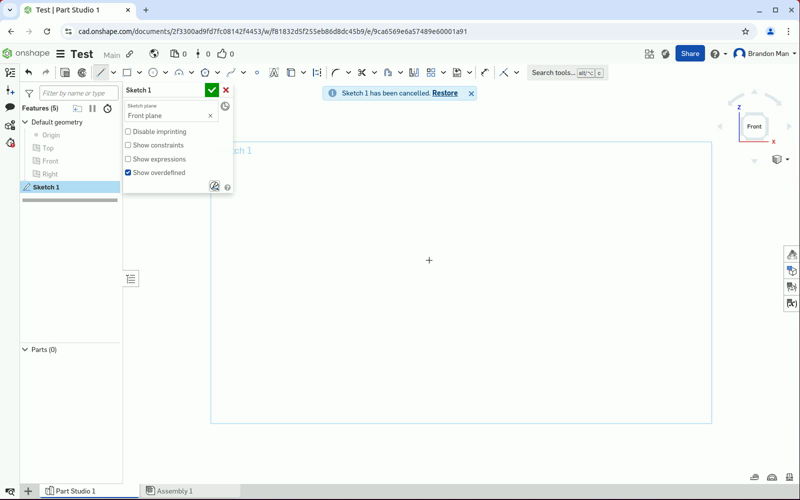
key_up(shift)
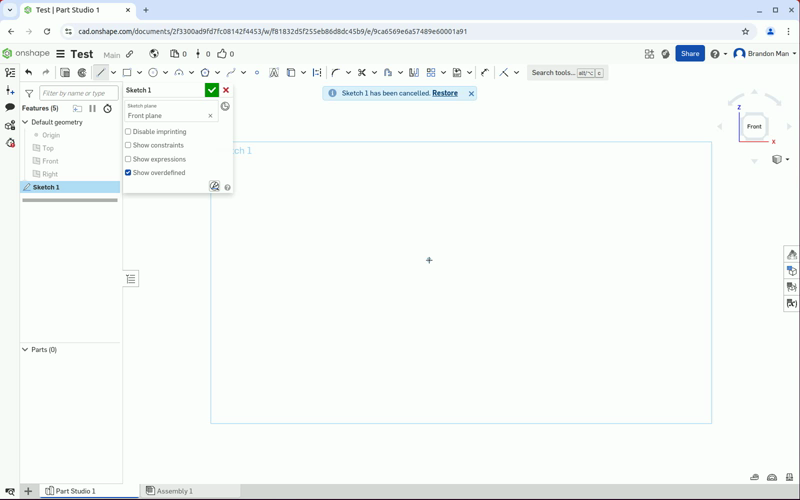
key_down(shift)
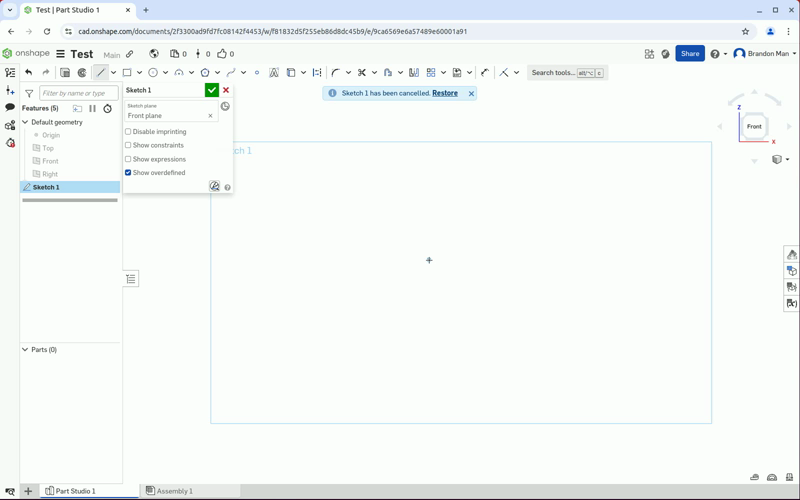
mouse_move(492, 259)
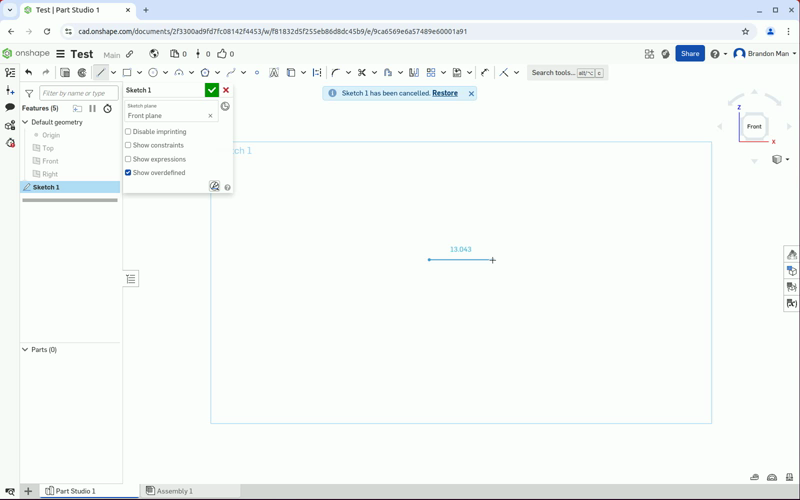
click(492, 259)
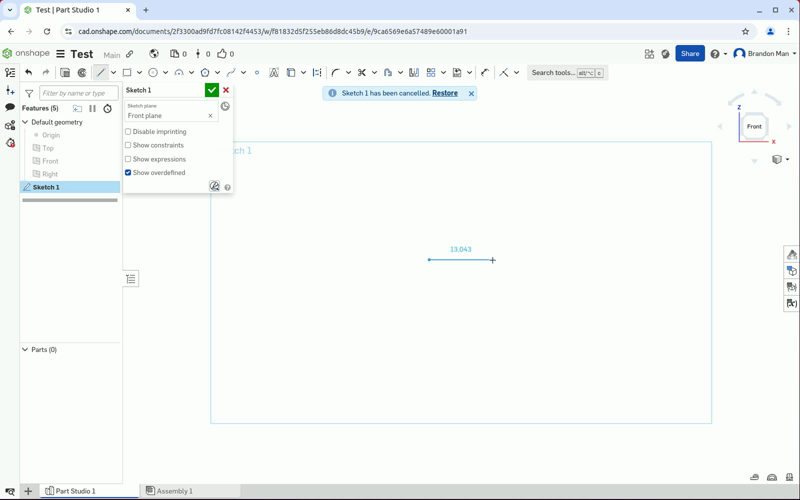
key_up(shift)
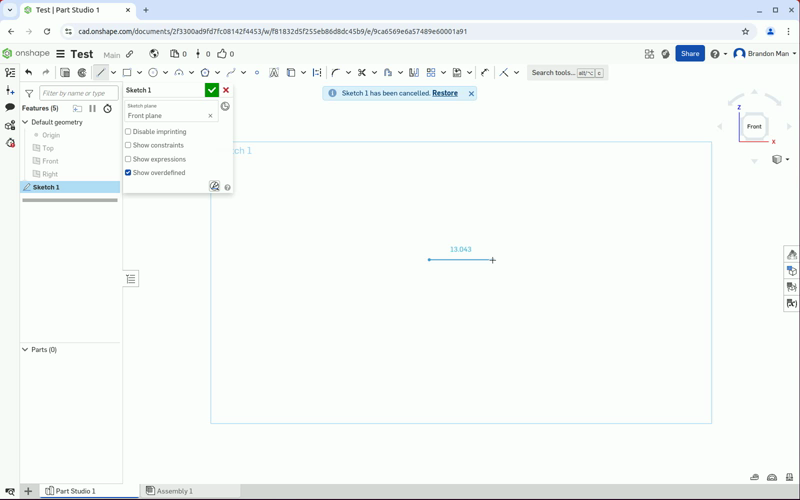
key_down(shift)
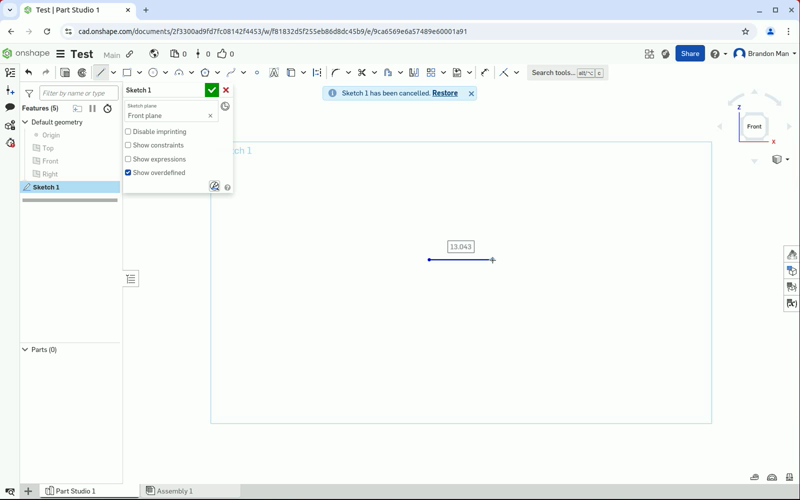
mouse_move(522, 259)
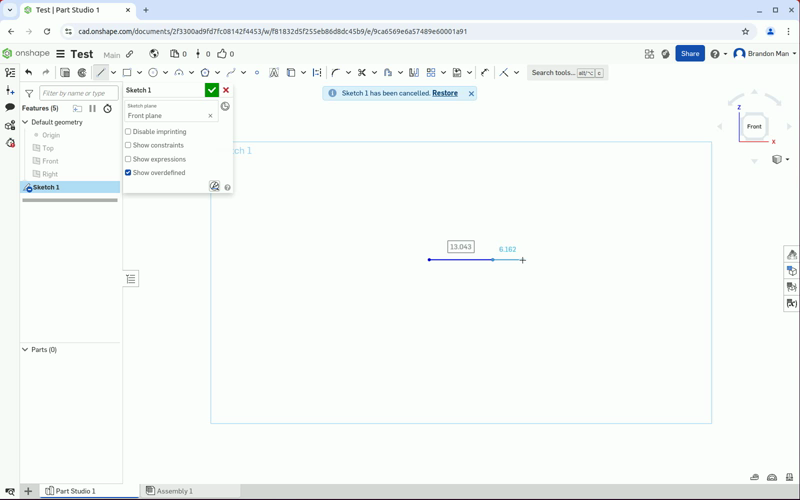
mouse_move(492, 227)
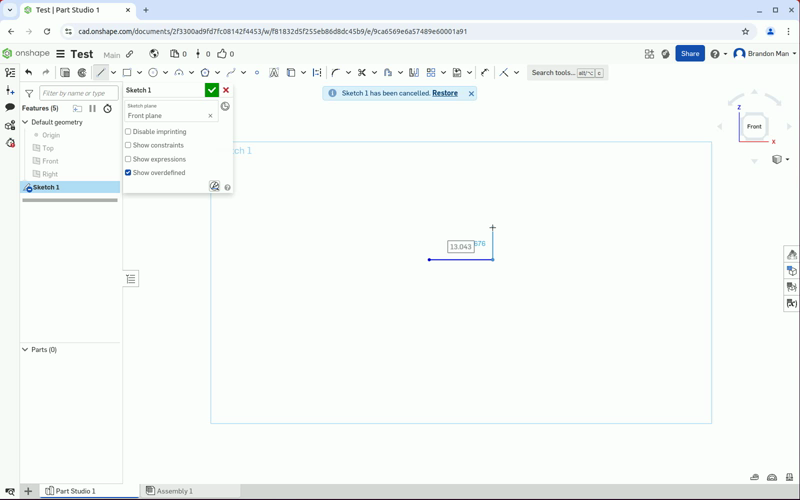
click(492, 227)
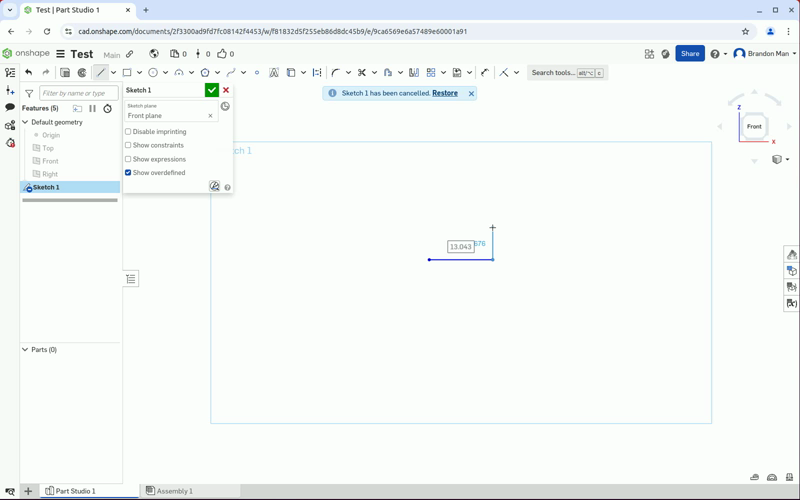
key_up(shift)
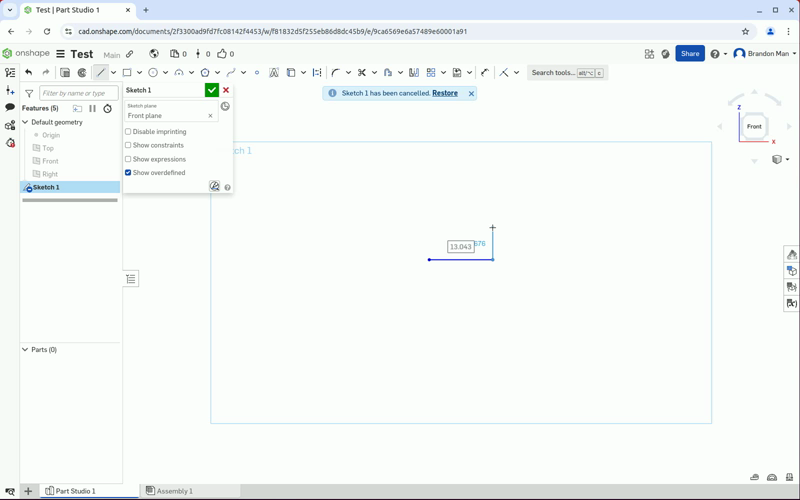
key_down(shift)
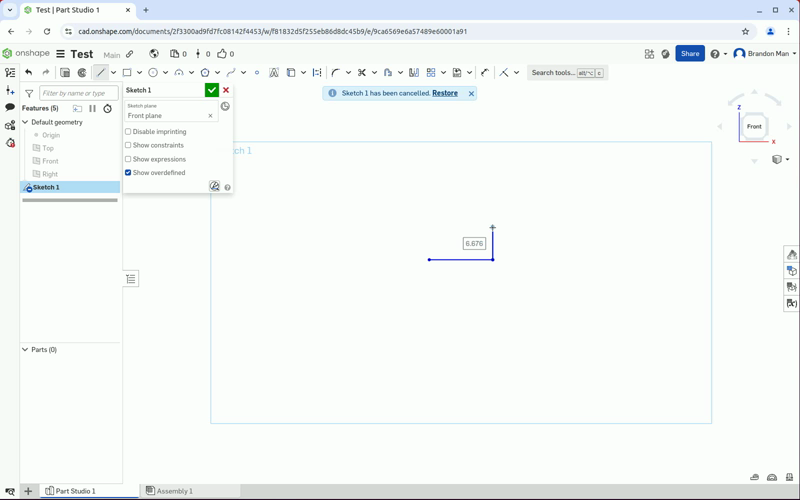
mouse_move(429, 227)
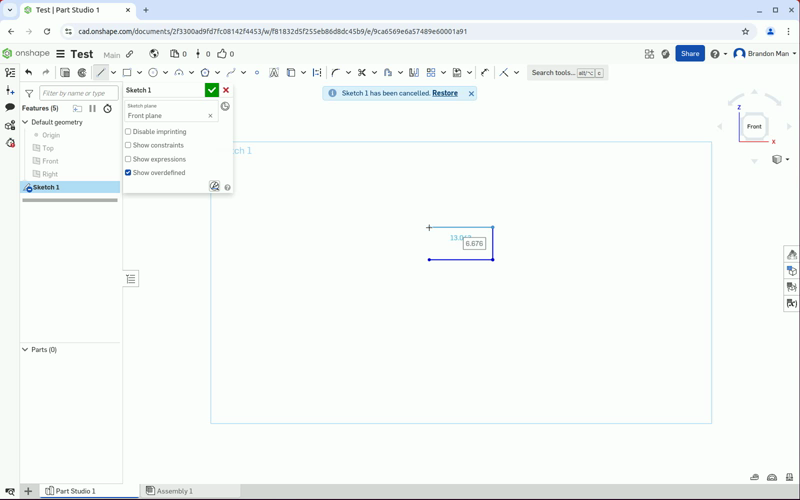
click(429, 227)
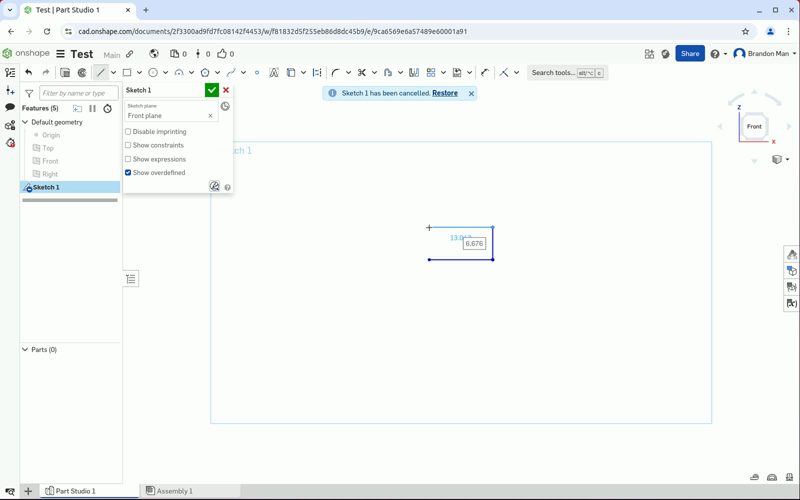
key_up(shift)
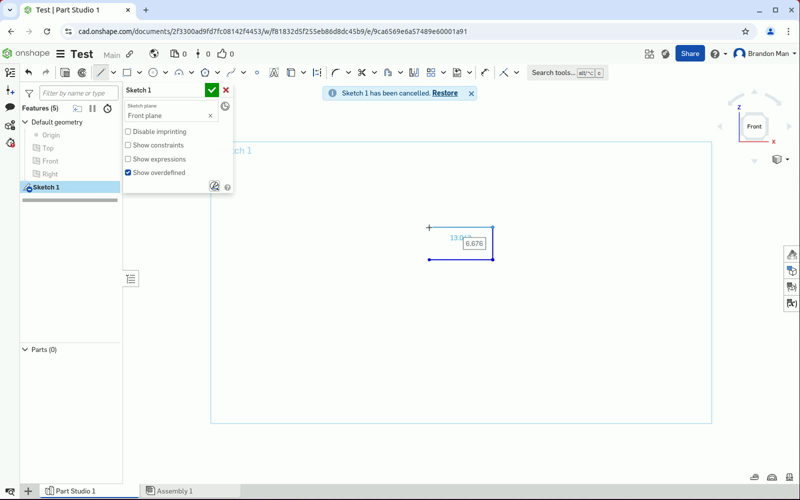
mouse_move(459, 227)
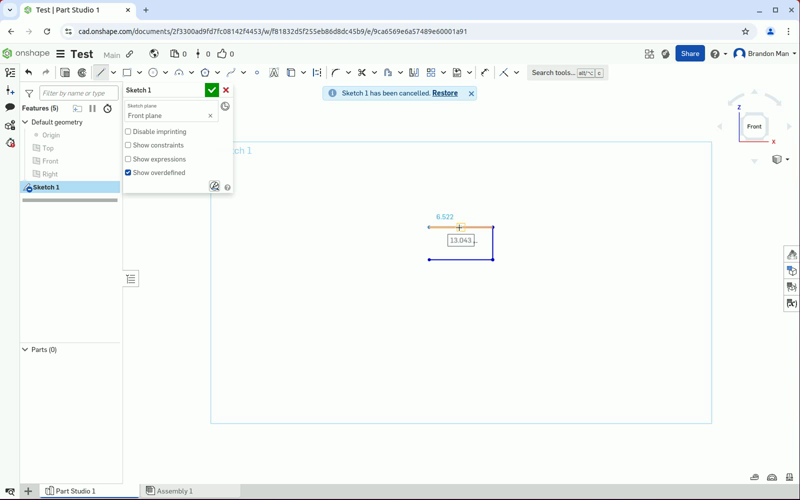
key_down(shift)
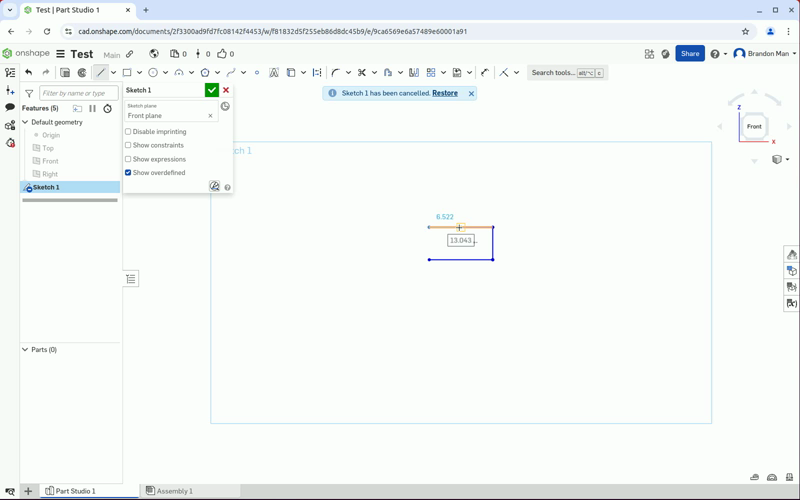
mouse_move(429, 259)
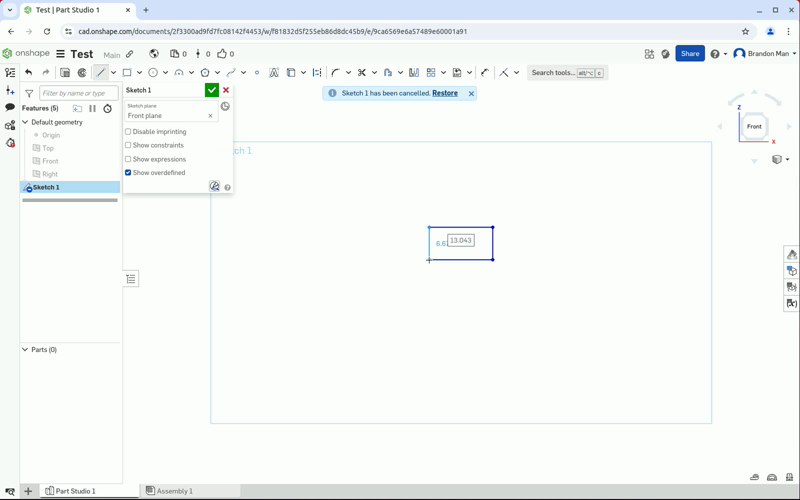
key_up(shift)
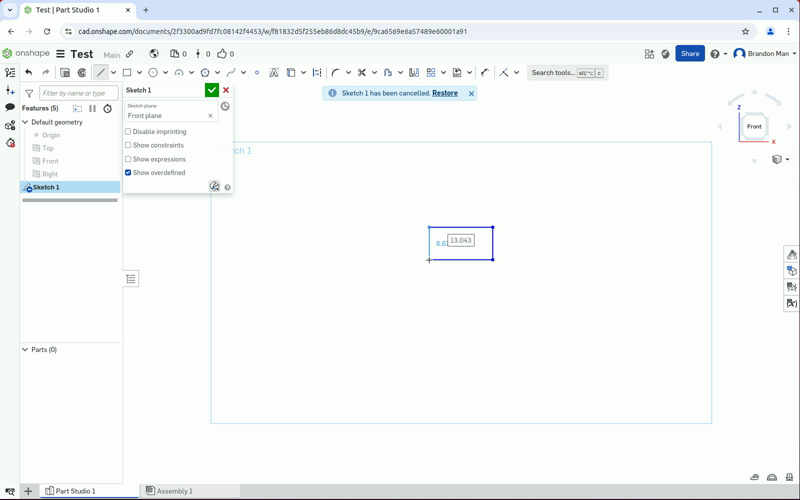
click(429, 259)
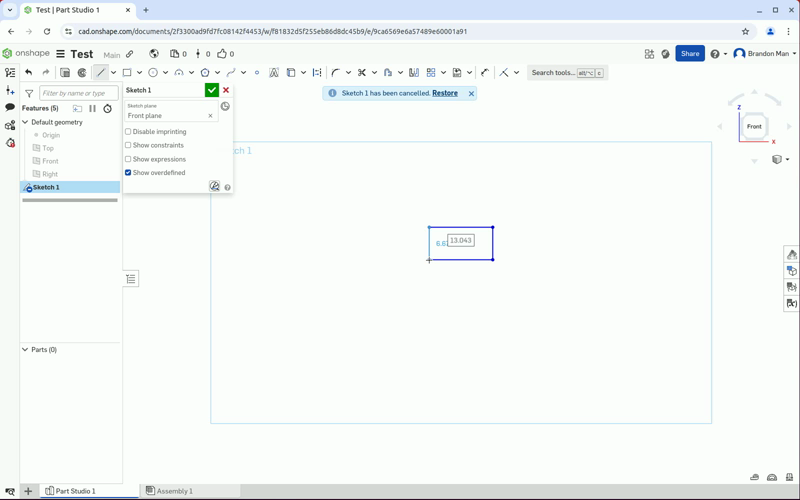
key(esc)
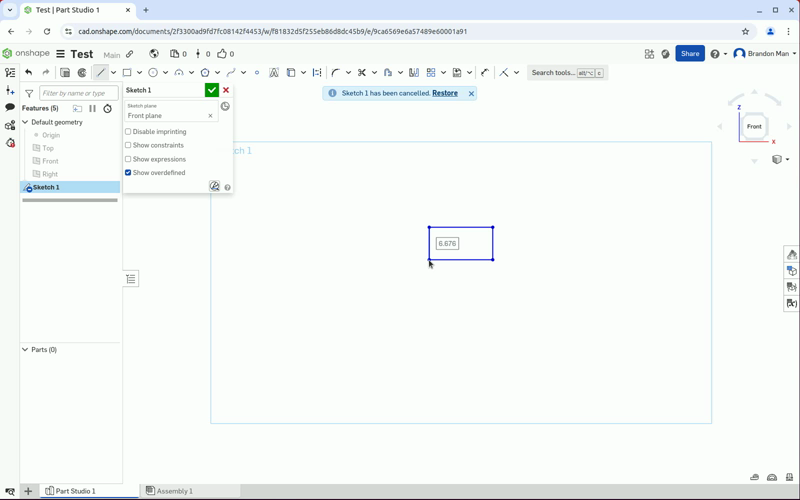
mouse_move(488, 249)
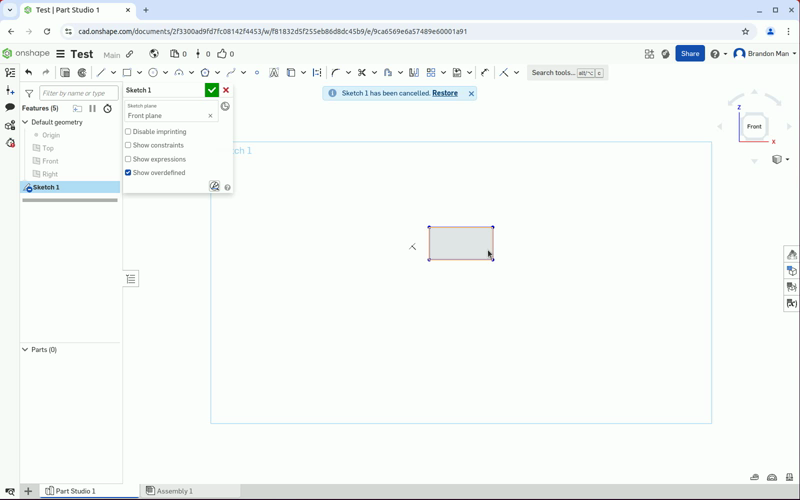
click(488, 249)
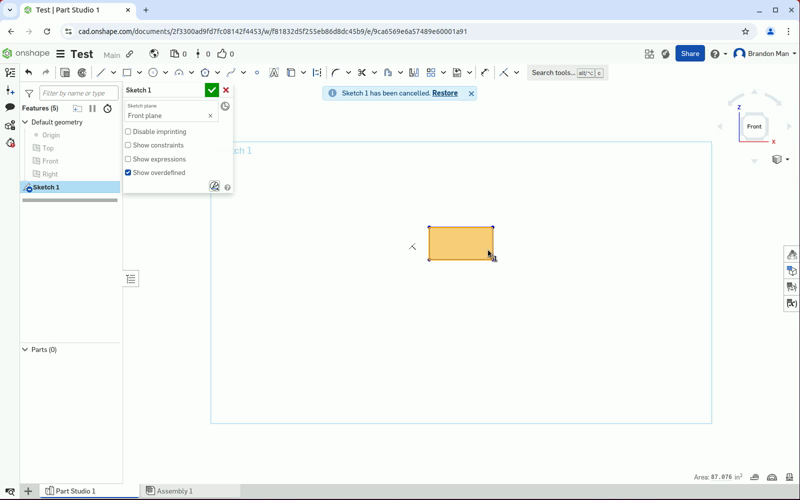
mouse_move(73, 352)
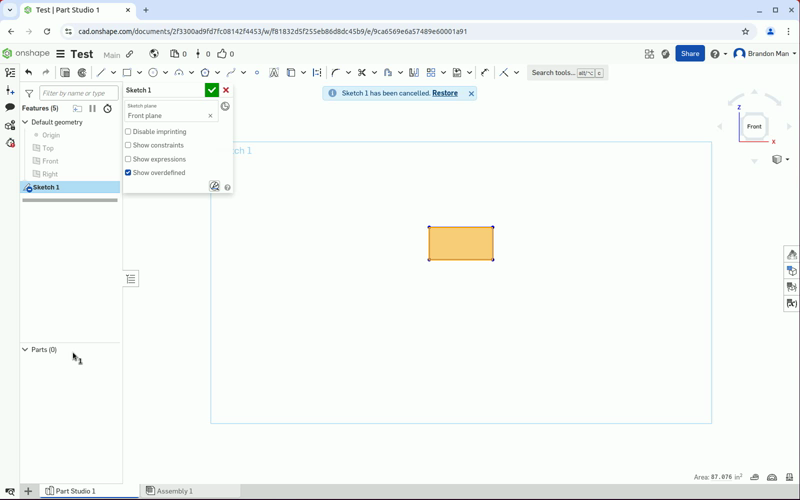
key(shift+y)
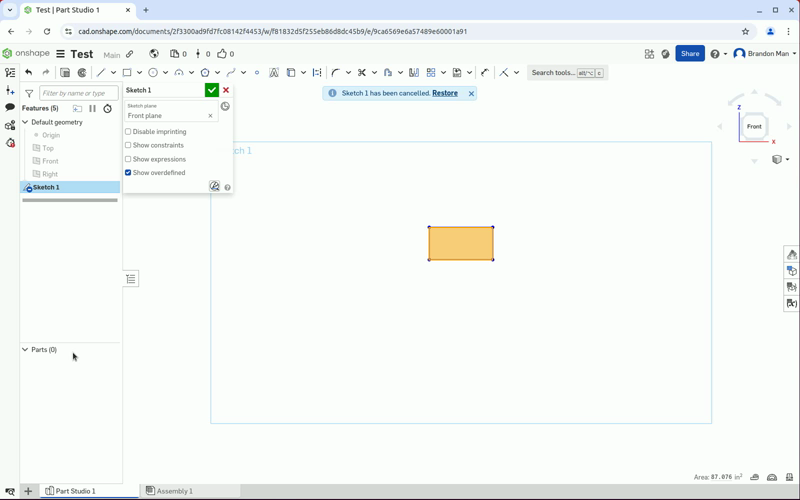
key(shift+e)
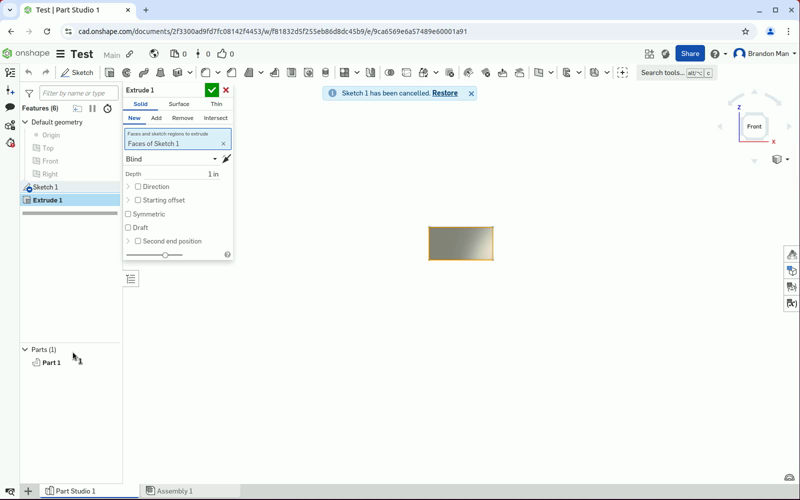
mouse_move(143, 106)
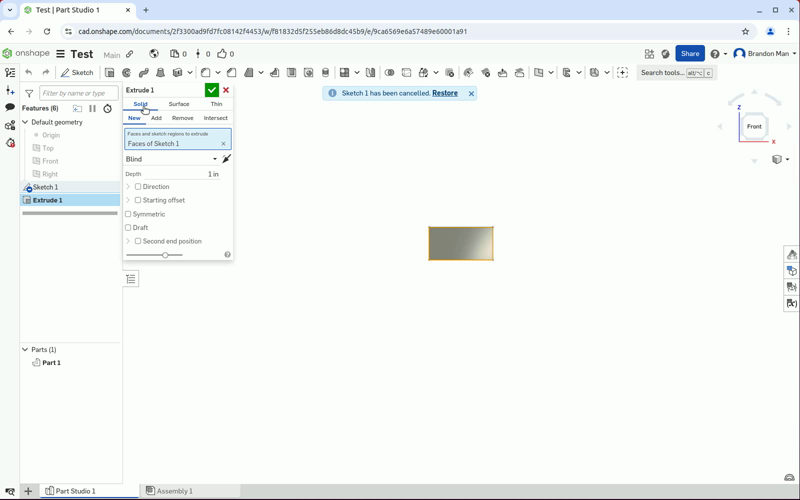
click(143, 106)
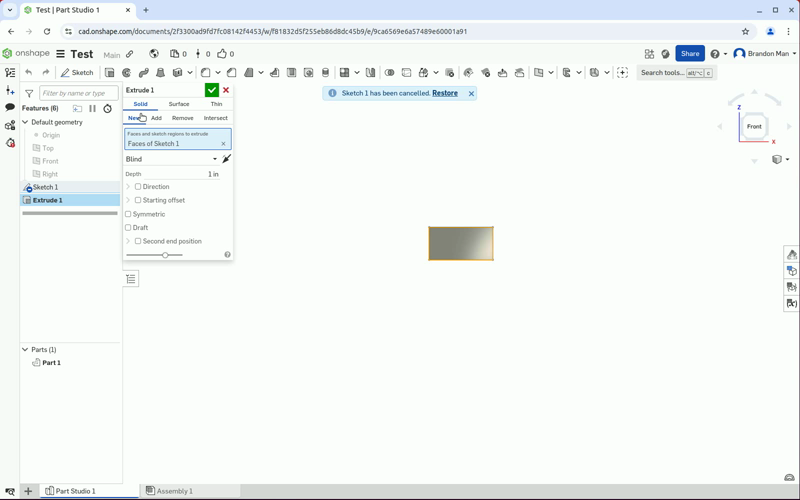
mouse_move(137, 120)
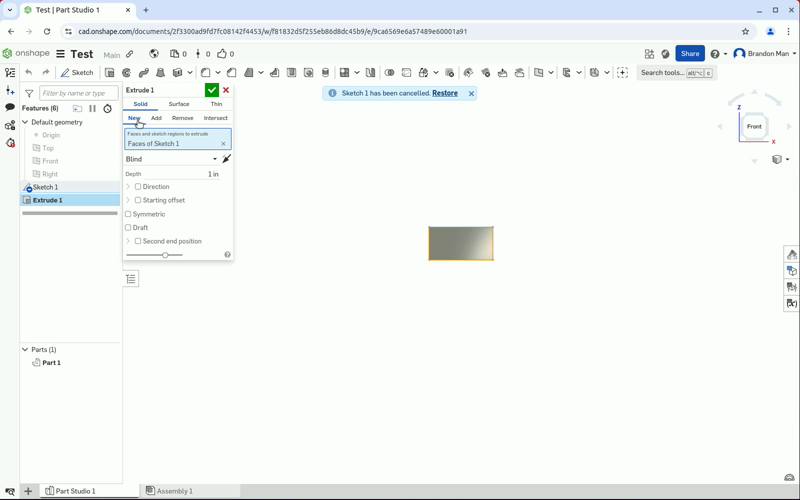
click(137, 120)
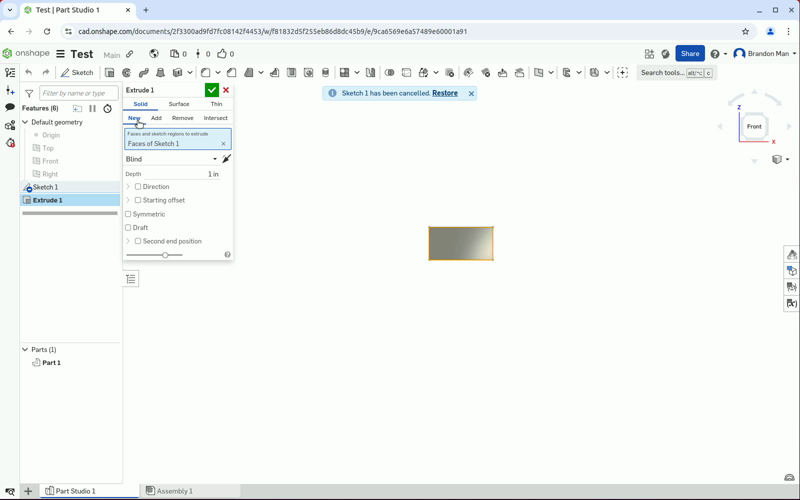
key(tab, 4)
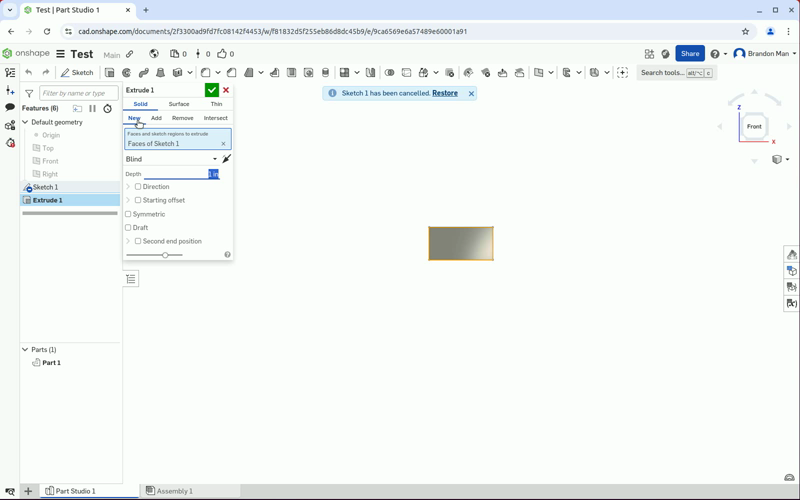
text(23.108)
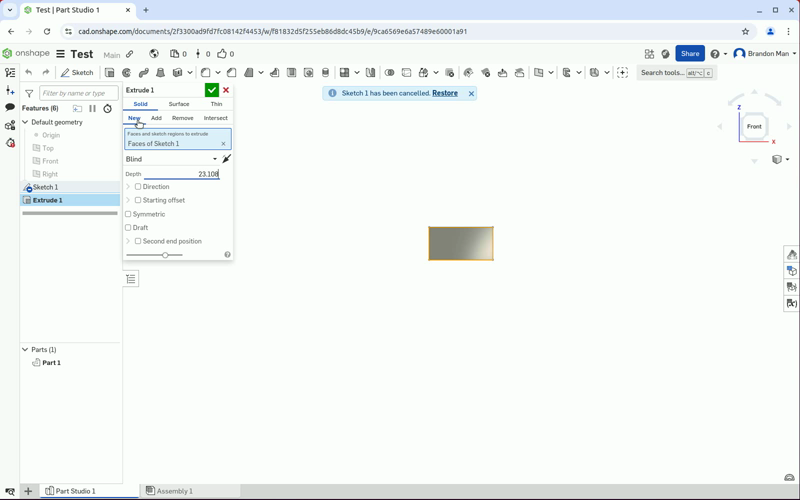
key(enter)
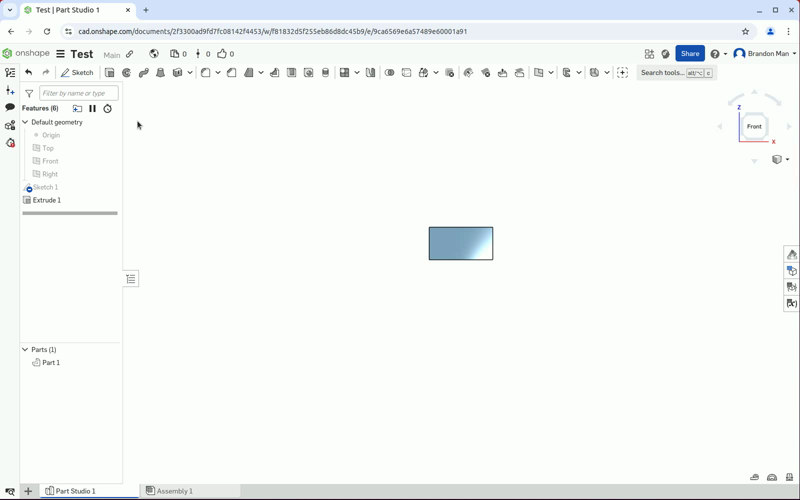
key(shift+h)
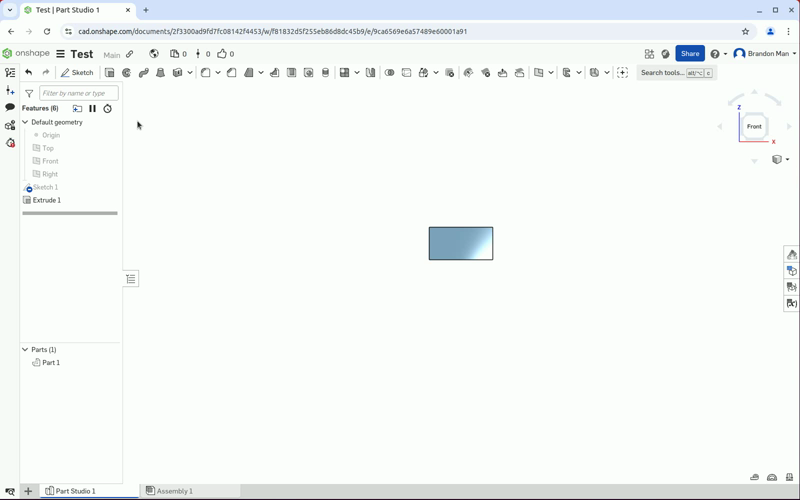
key(shift+h)
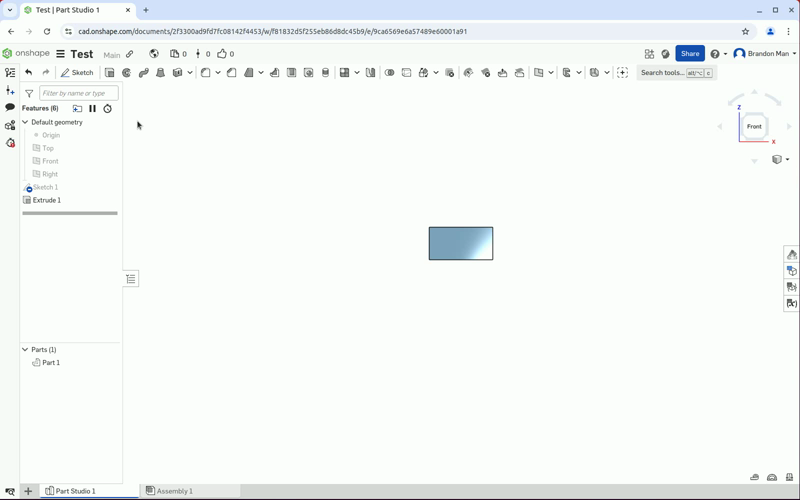
mouse_move(73, 189)
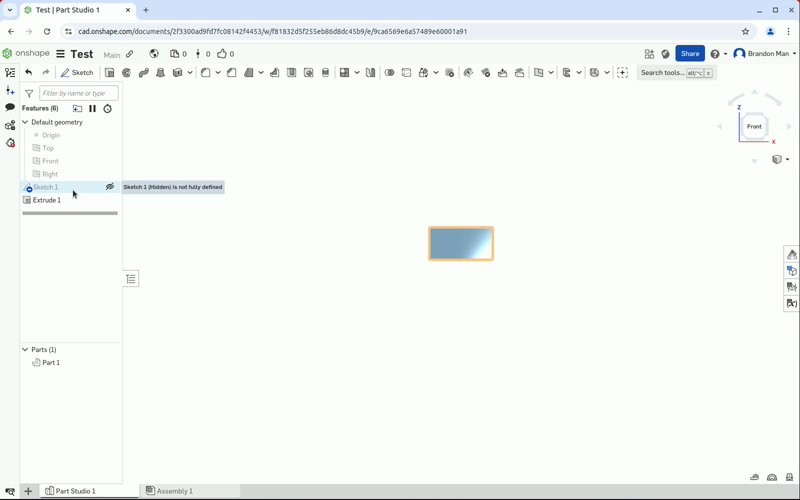
click(73, 189)
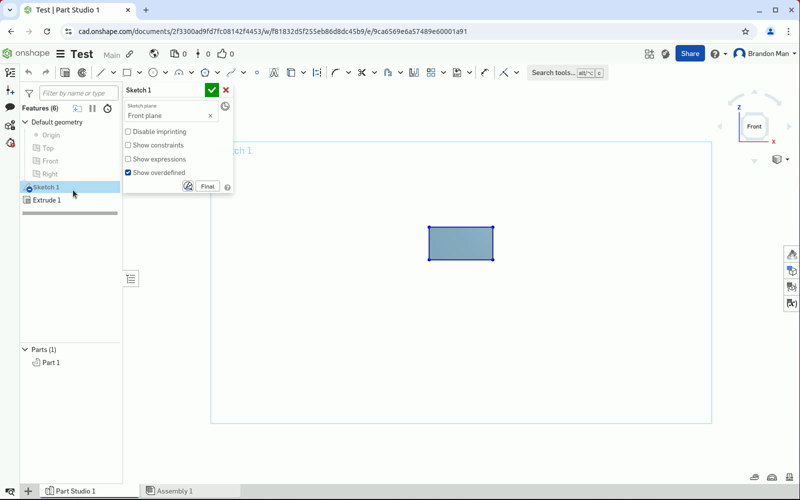
mouse_move(229, 92)
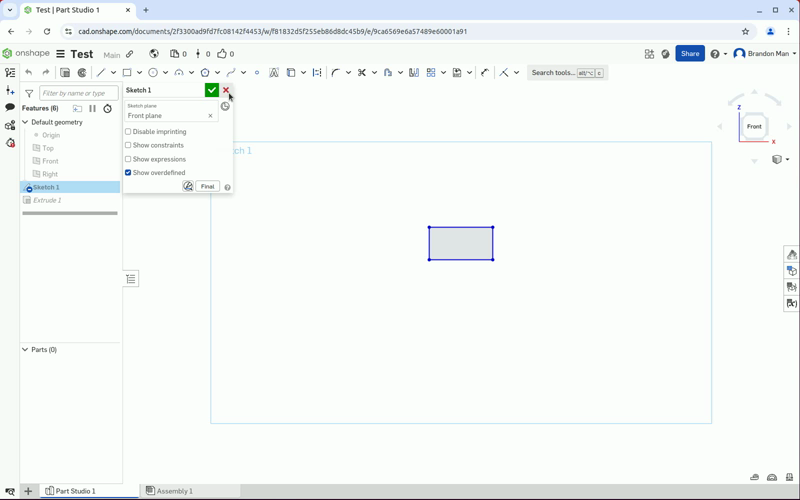
click(229, 92)
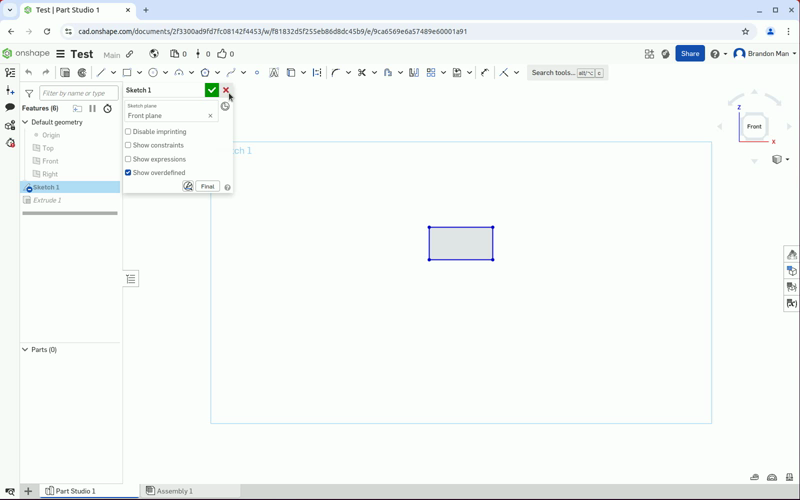
key(shift+s)
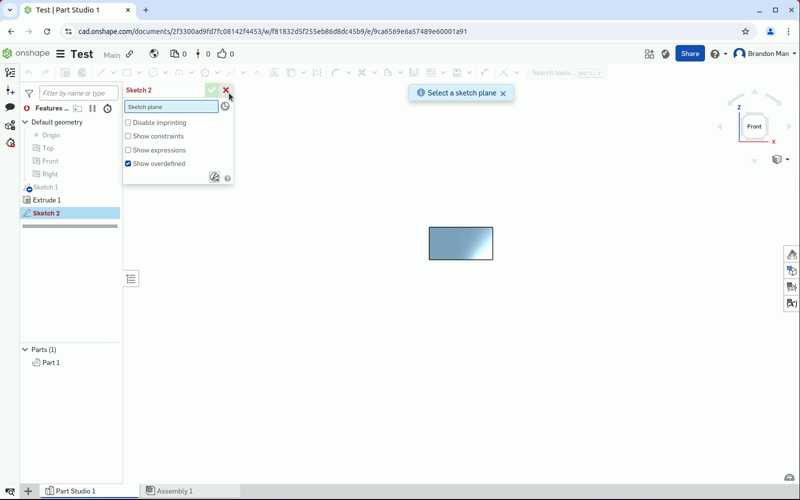
mouse_move(73, 163)
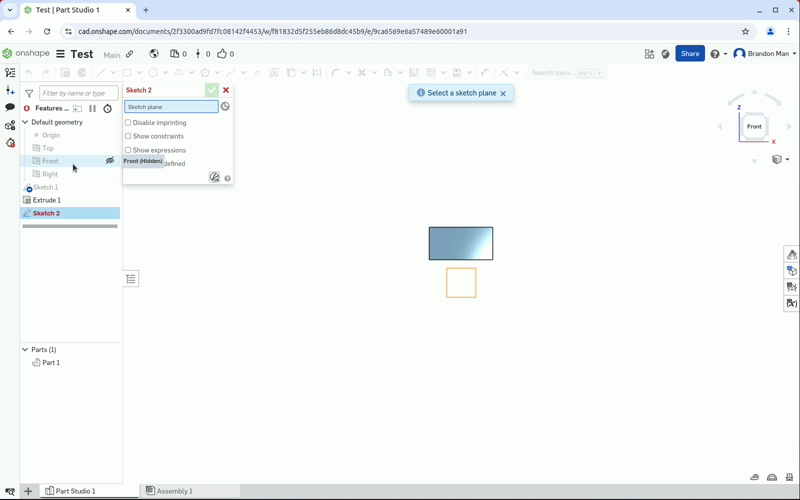
click(73, 163)
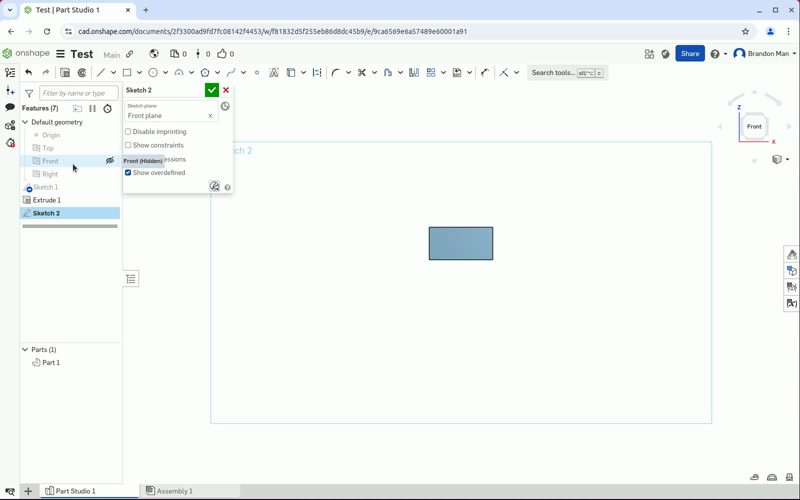
mouse_move(73, 352)
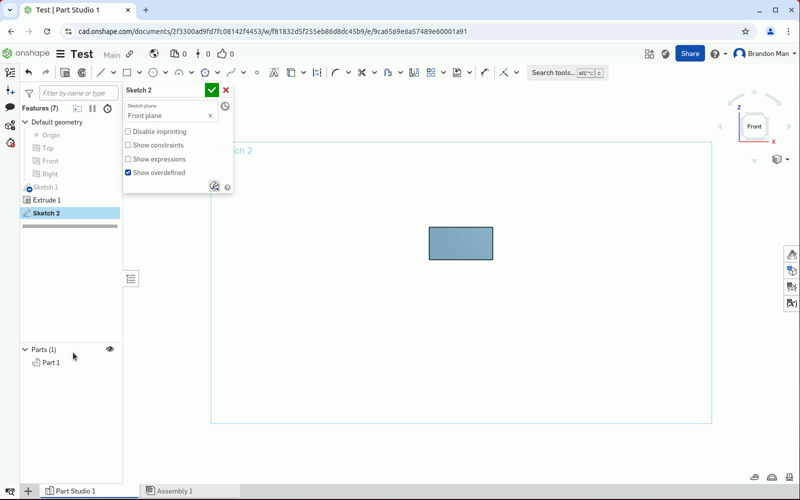
key(y)
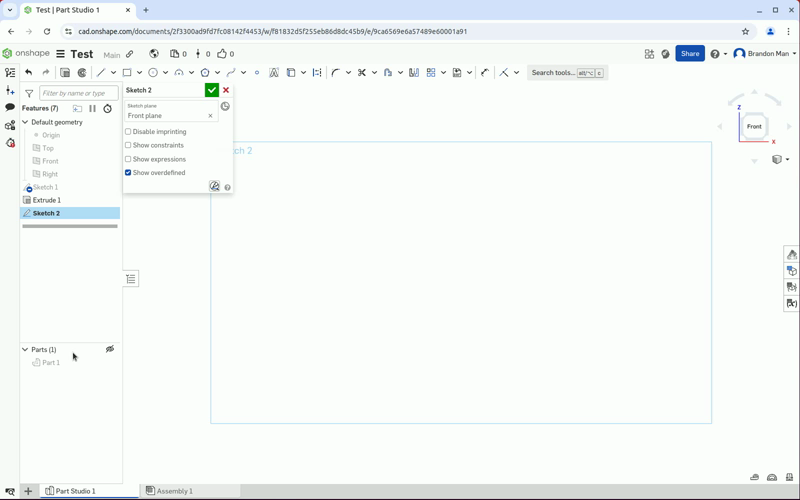
key(l)
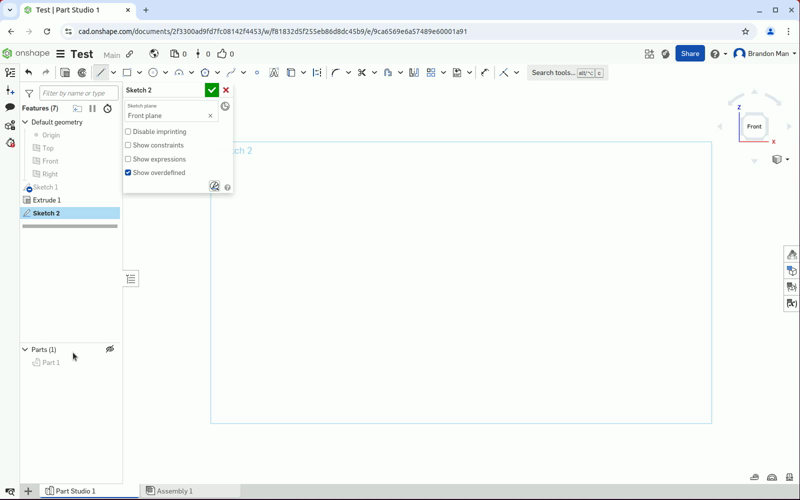
key_down(shift)
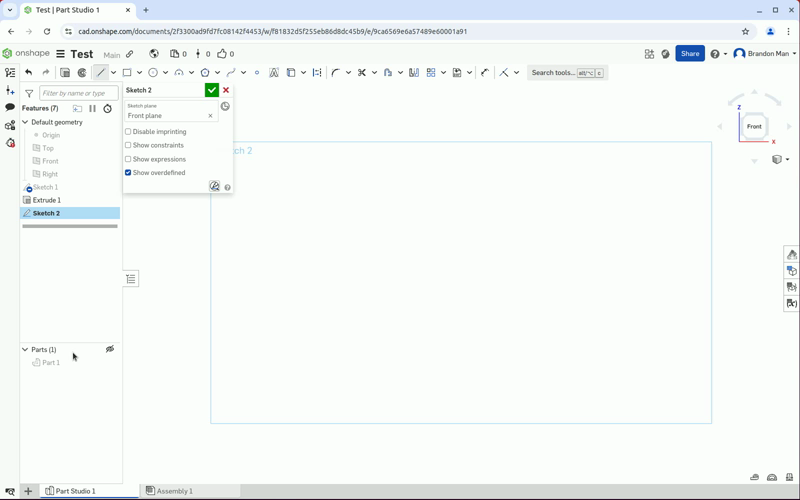
mouse_move(429, 259)
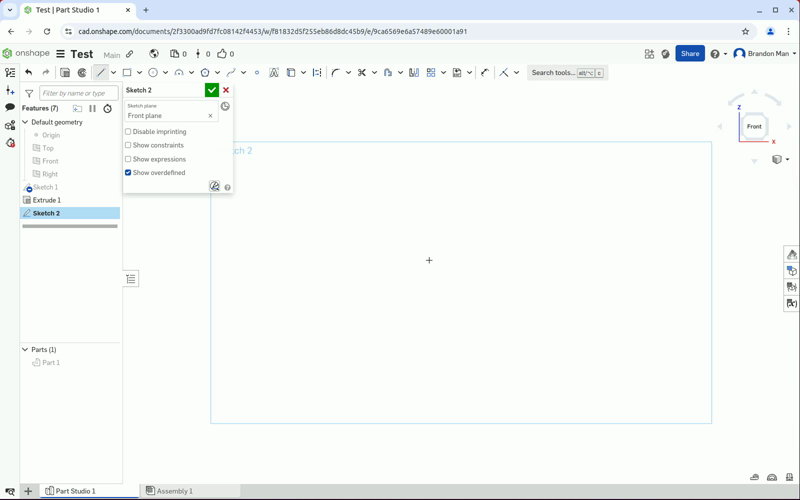
click(429, 259)
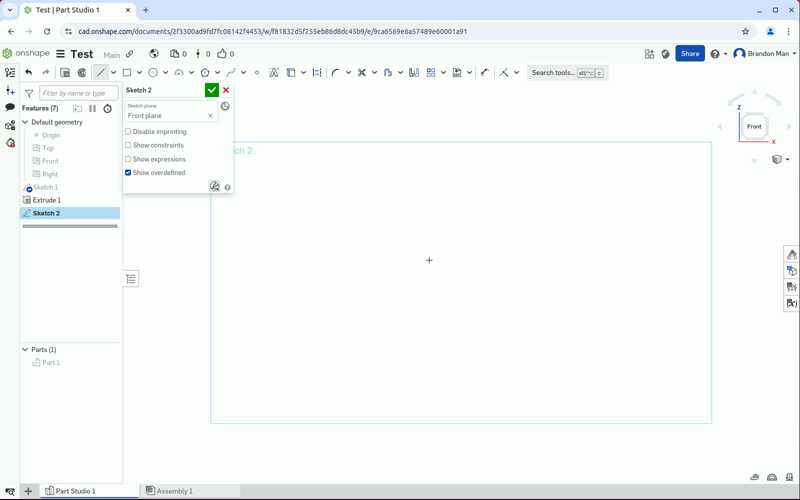
key_up(shift)
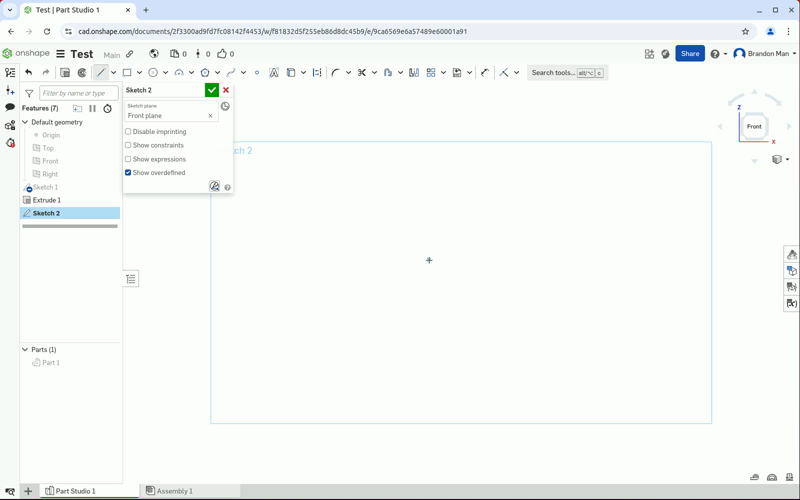
key_down(shift)
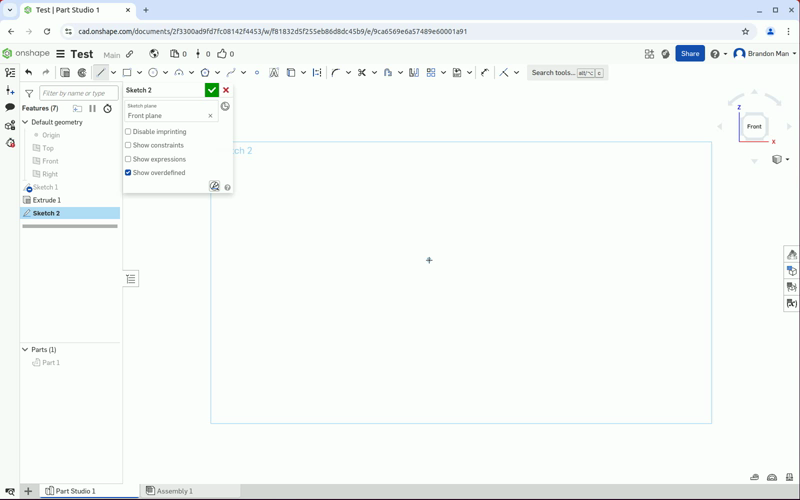
mouse_move(492, 259)
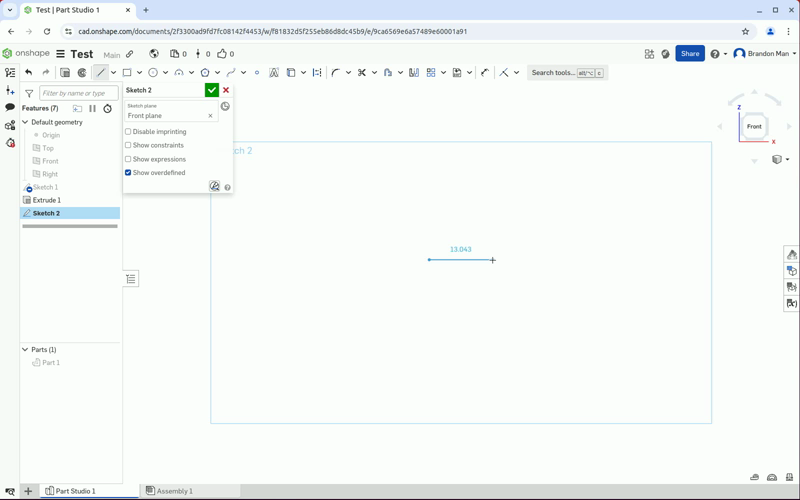
click(492, 259)
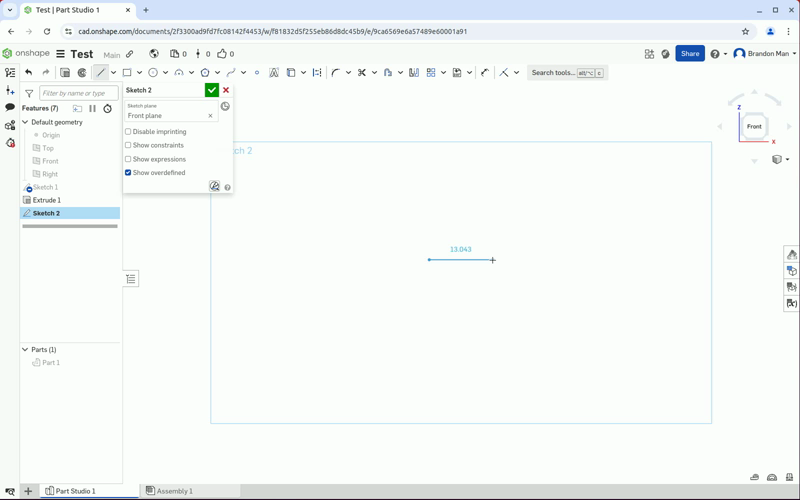
key_up(shift)
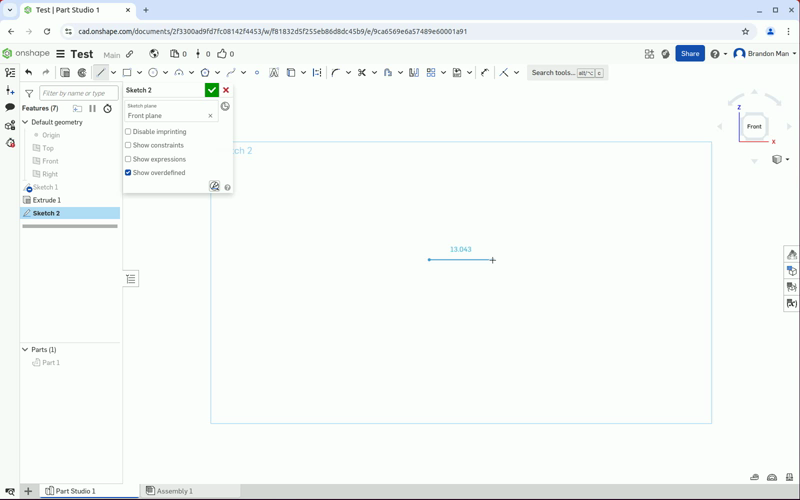
key_down(shift)
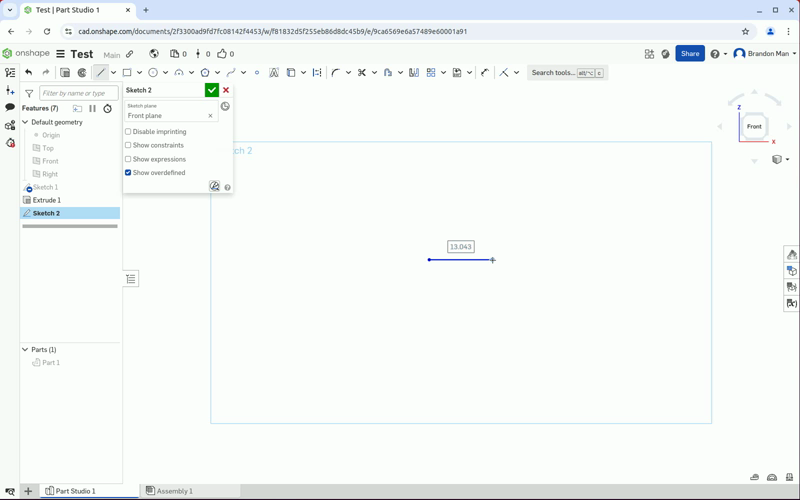
mouse_move(522, 259)
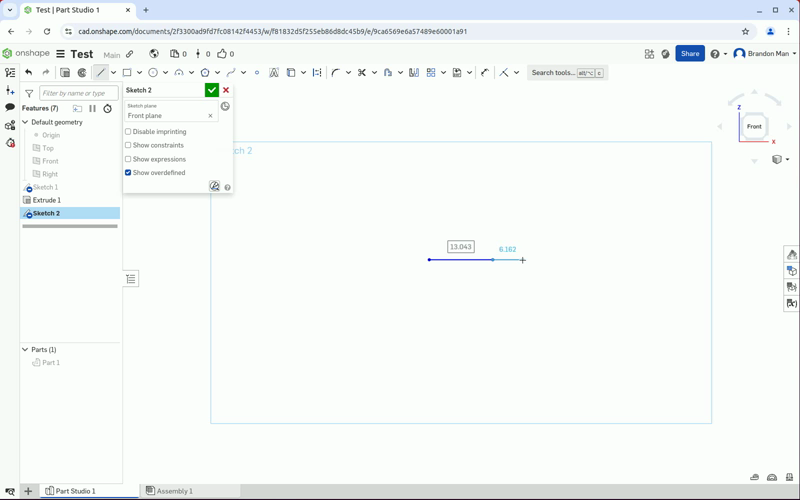
mouse_move(492, 227)
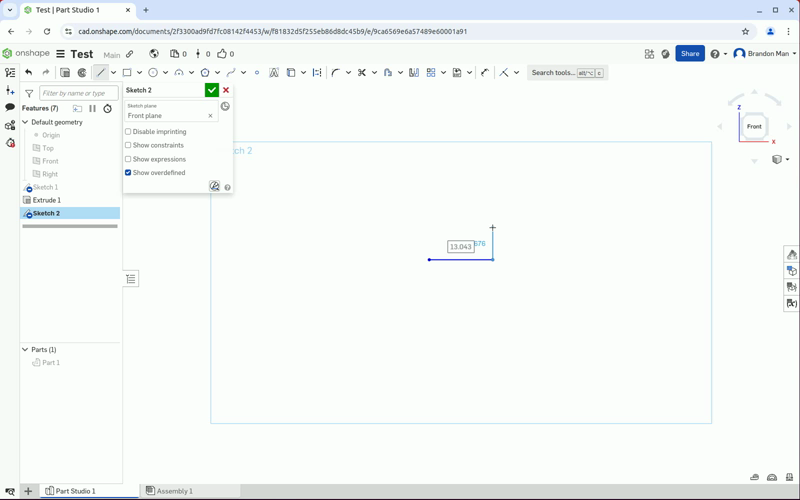
click(492, 227)
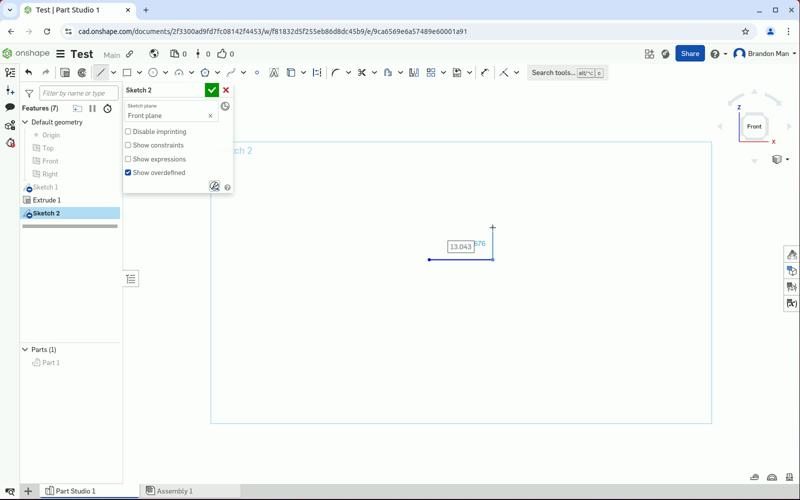
key_up(shift)
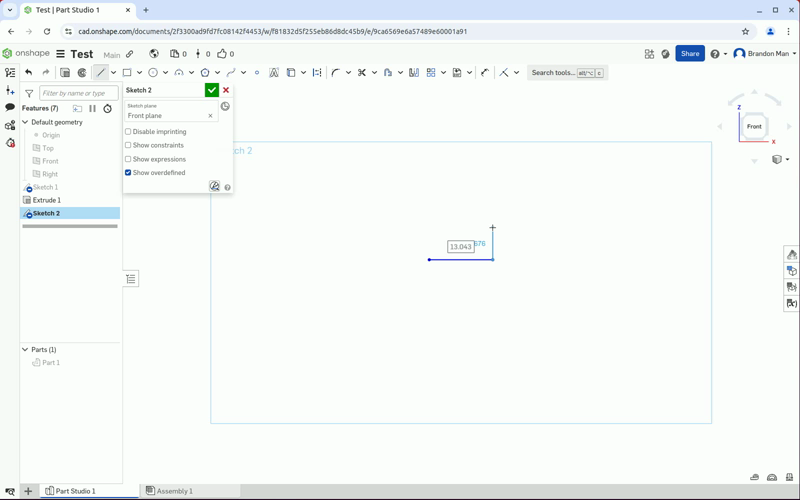
key_down(shift)
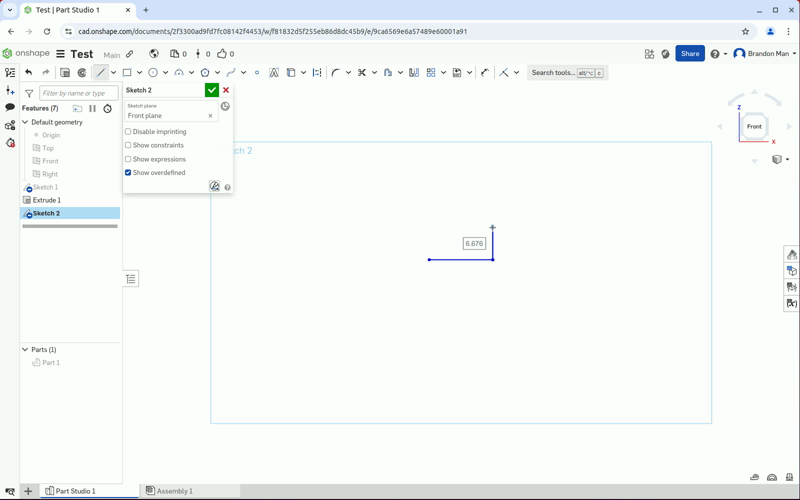
mouse_move(429, 227)
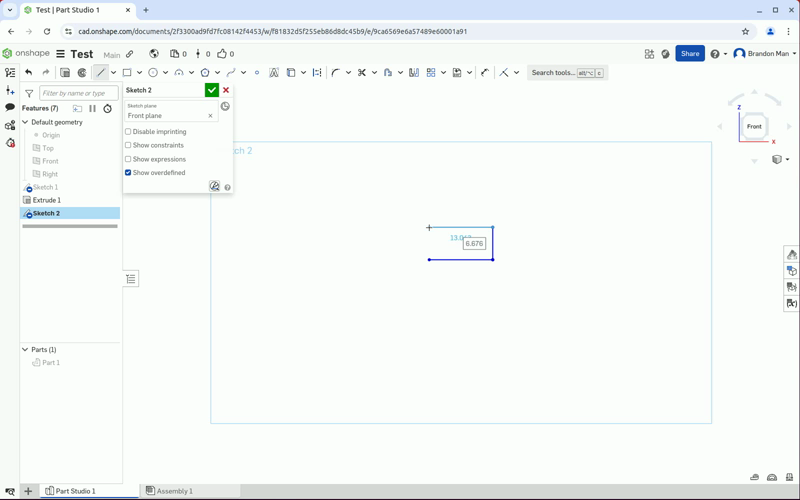
click(429, 227)
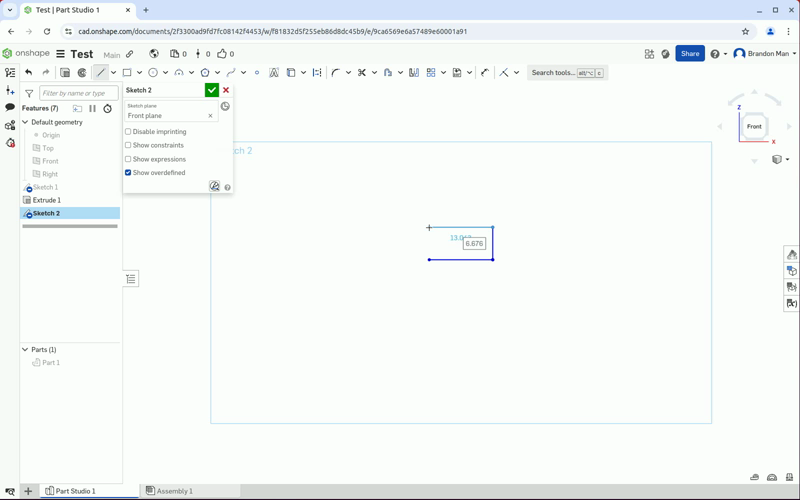
key_up(shift)
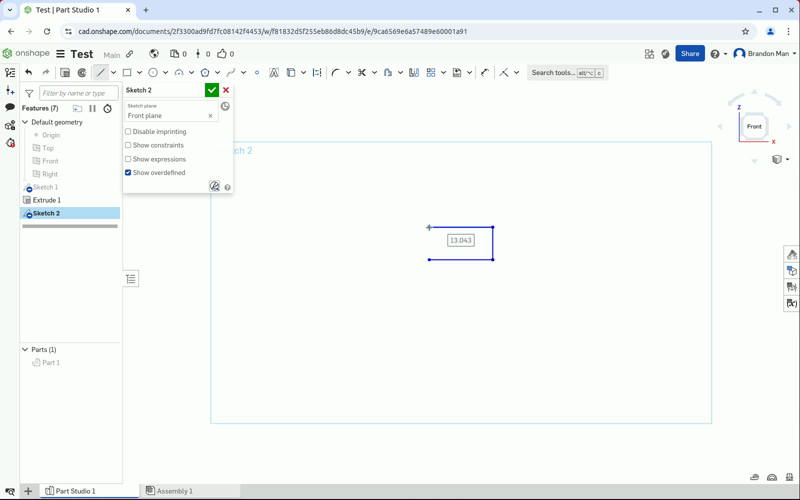
mouse_move(459, 227)
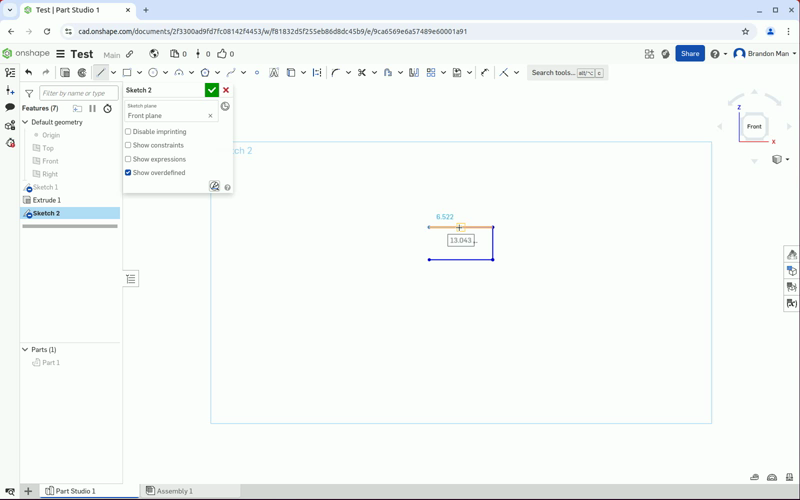
key_down(shift)
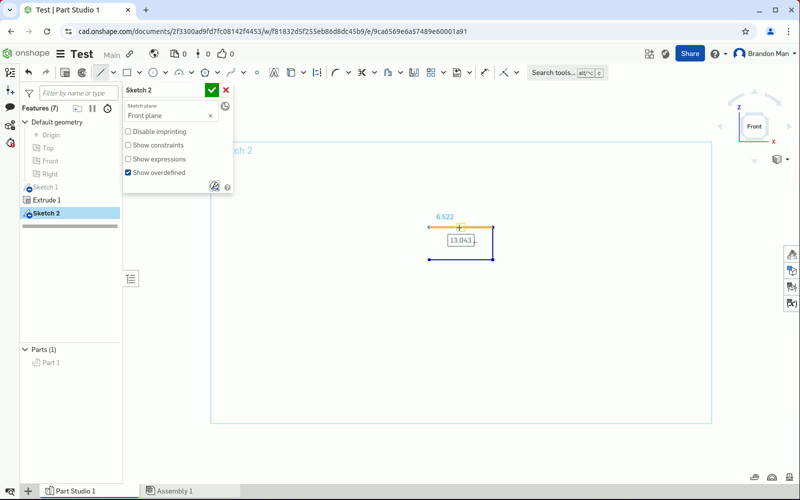
mouse_move(429, 259)
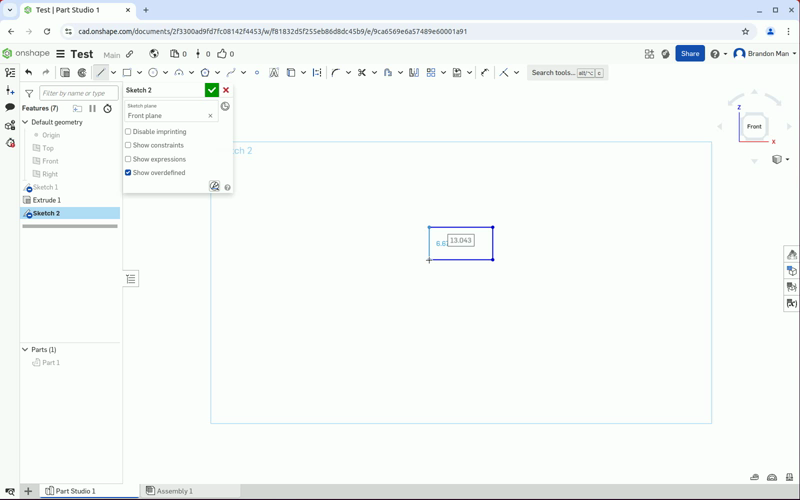
key_up(shift)
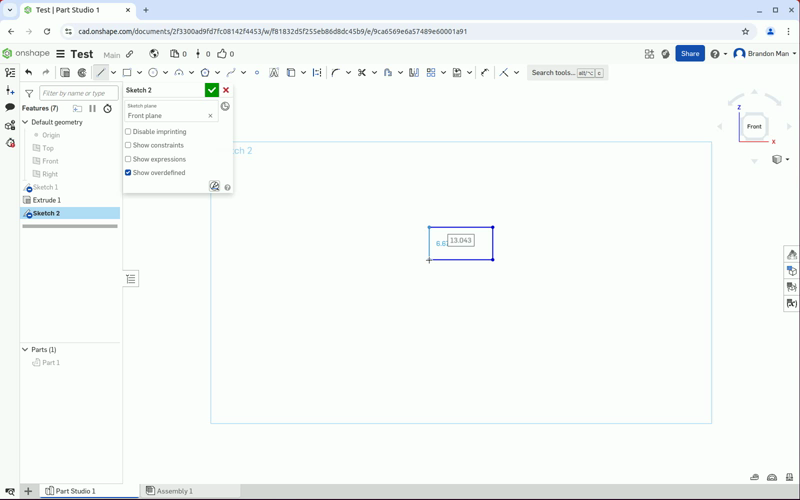
click(429, 259)
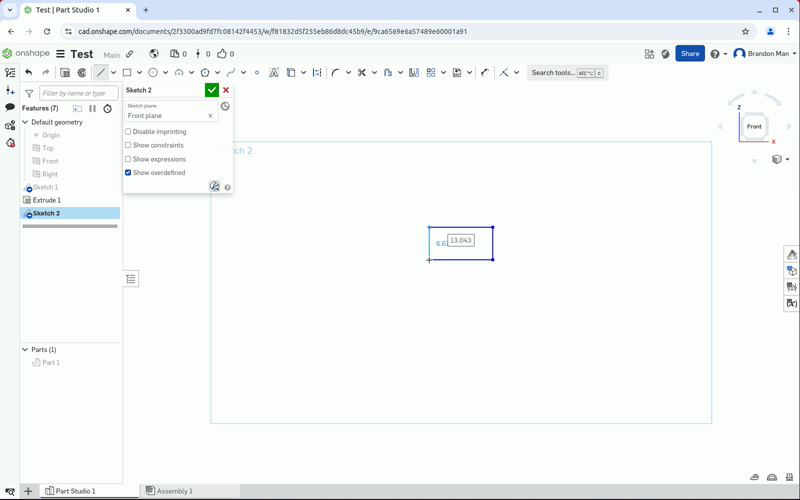
key(esc)
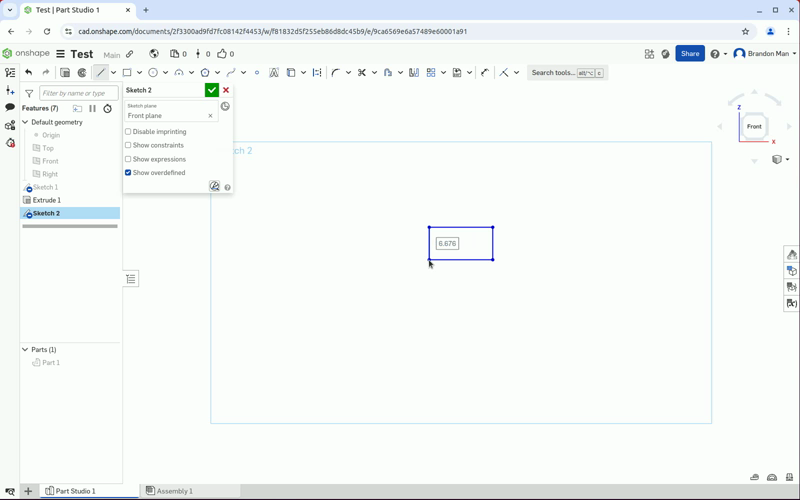
mouse_move(485, 253)
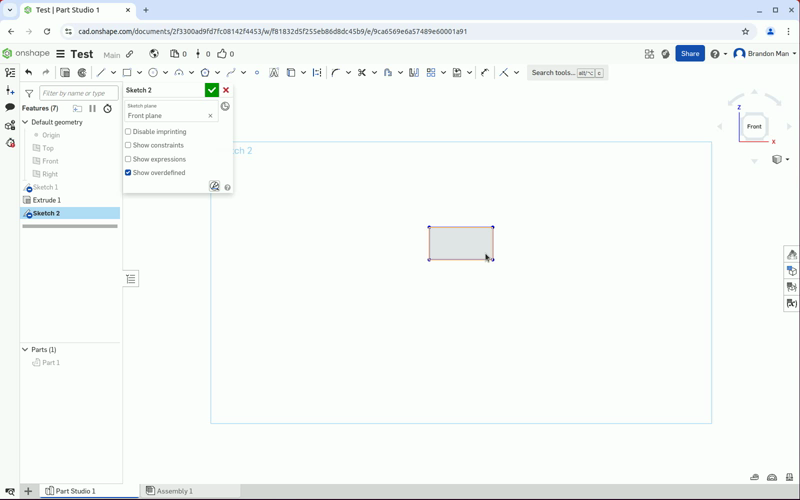
click(485, 253)
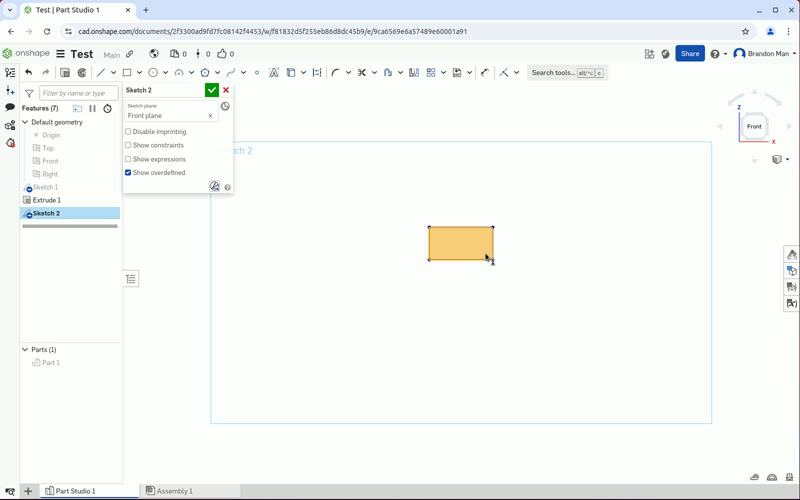
mouse_move(73, 352)
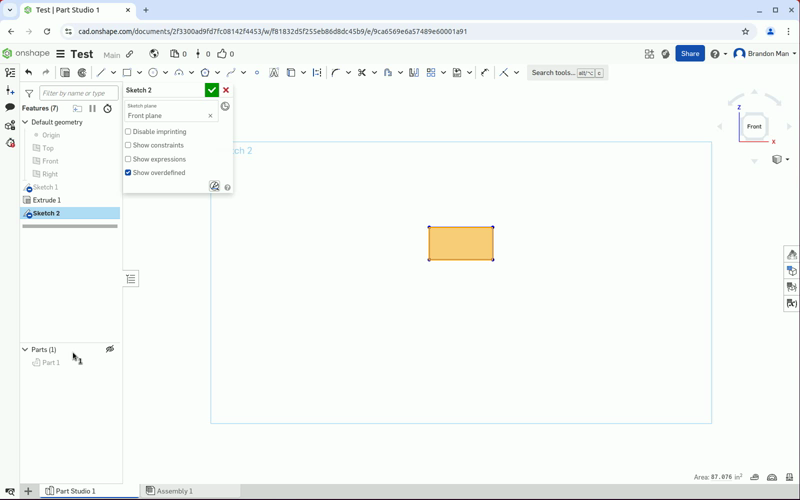
key(shift+y)
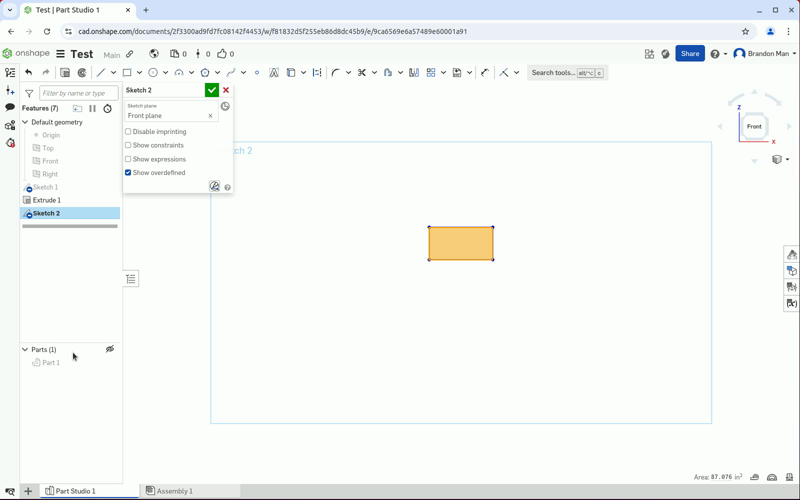
key(shift+e)
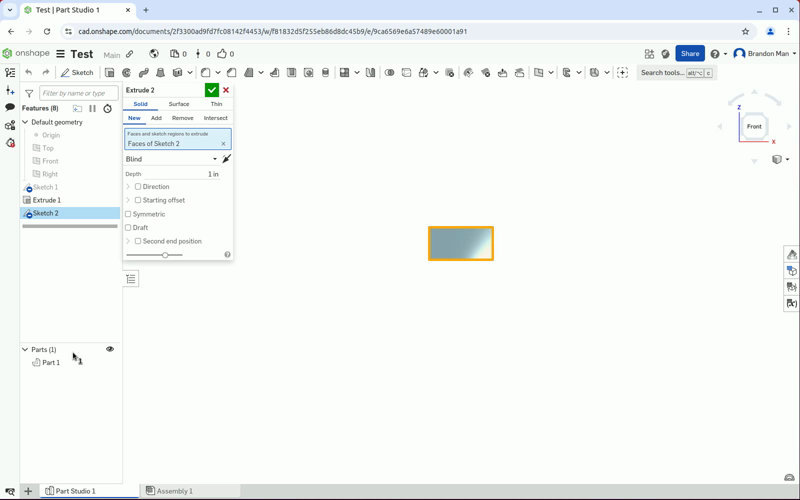
mouse_move(143, 106)
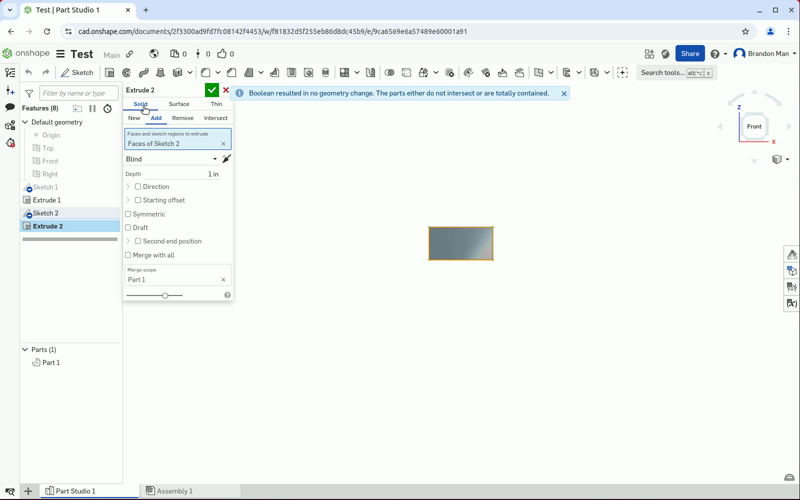
click(143, 106)
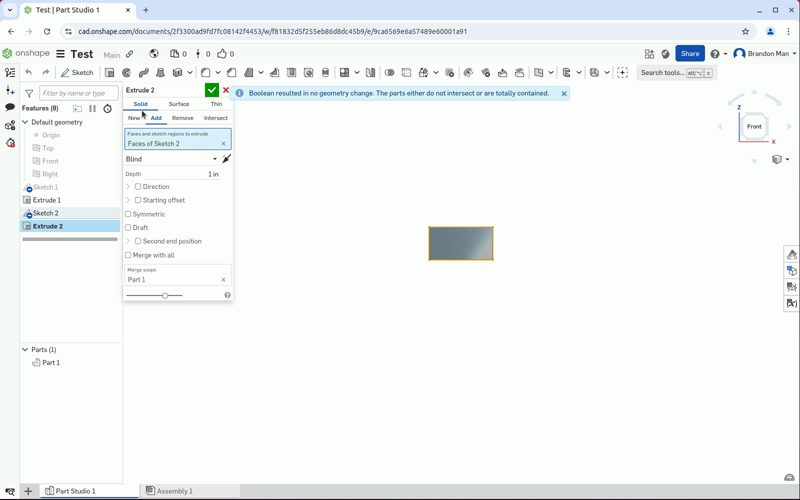
mouse_move(137, 120)
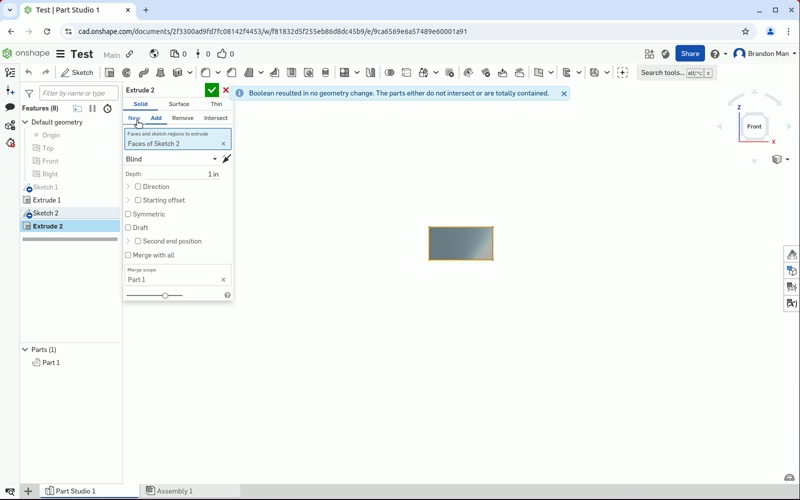
click(137, 120)
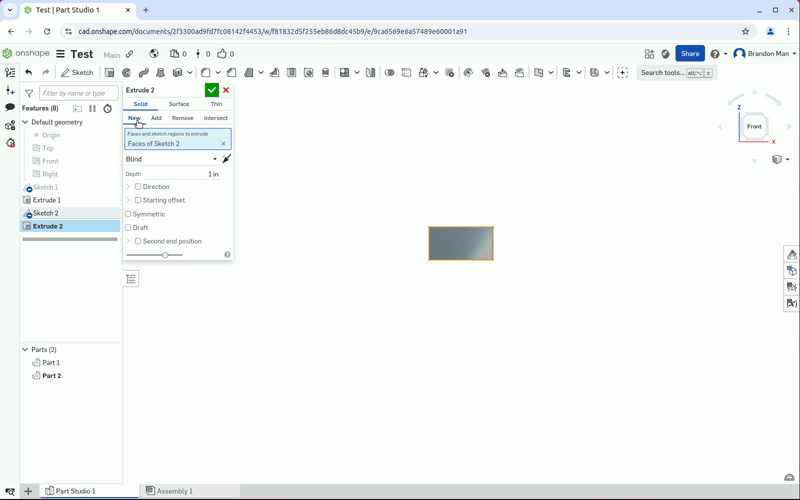
key(tab, 4)
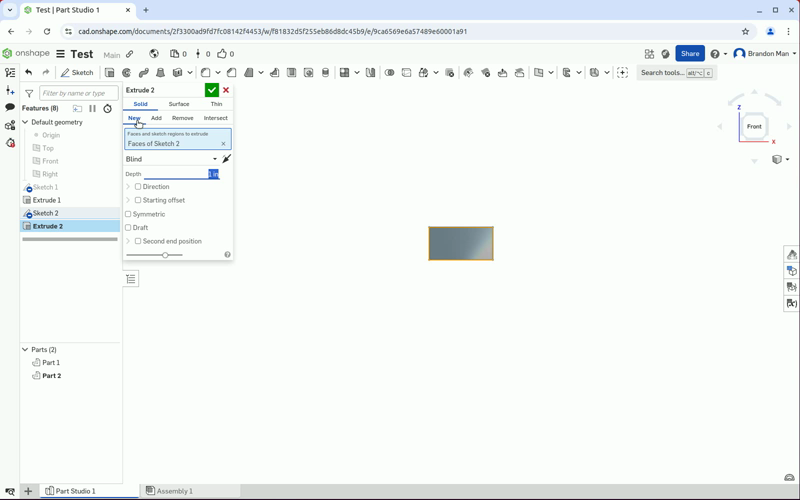
text(23.108)
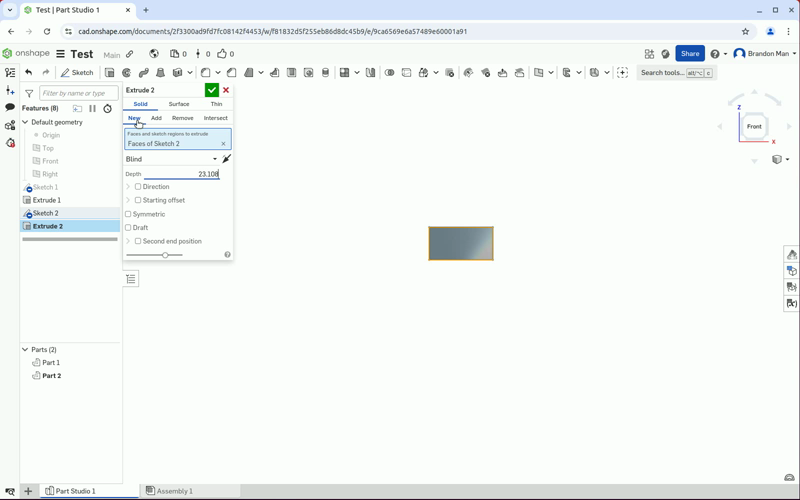
key(enter)
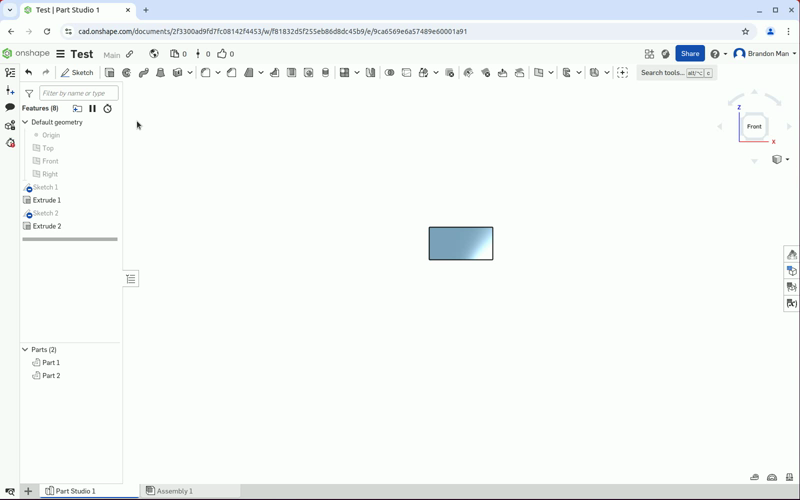
key(shift+h)
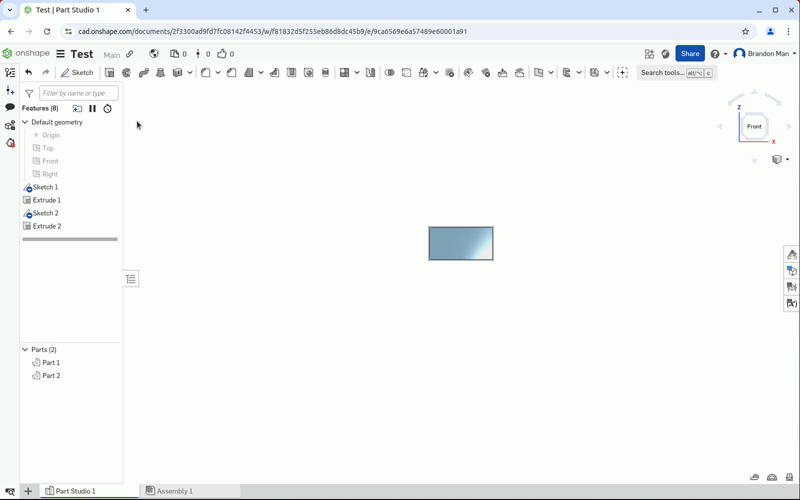
key(shift+h)
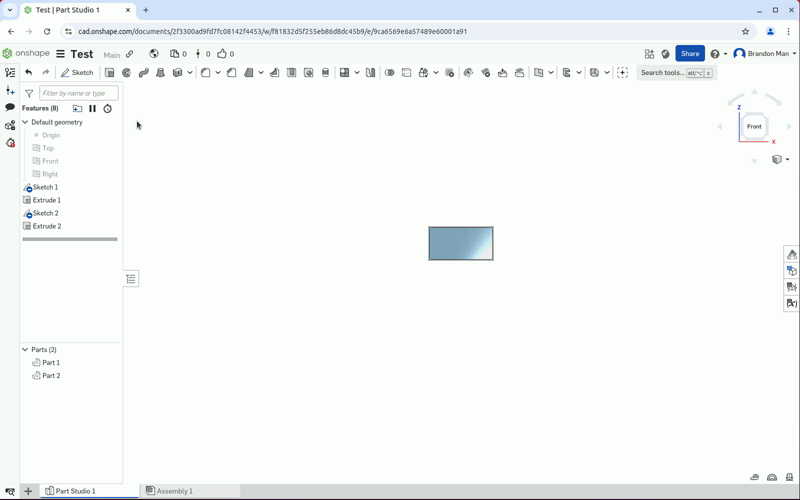
key(shift+7)
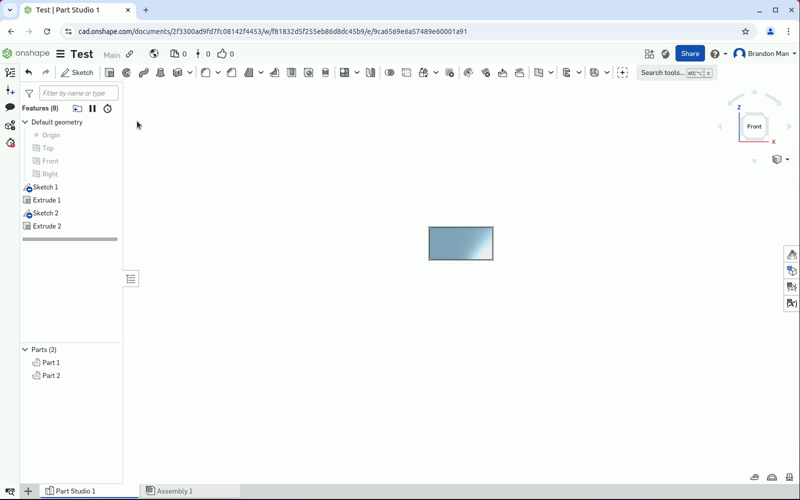
key(left, 2)
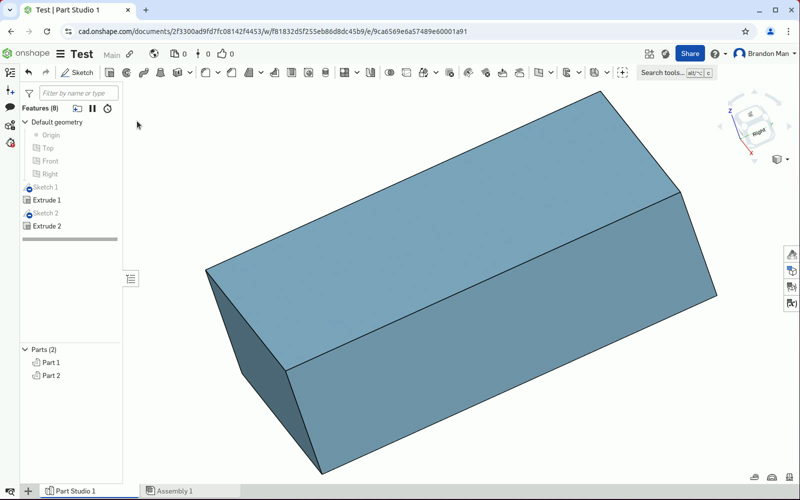
key(down, 2)
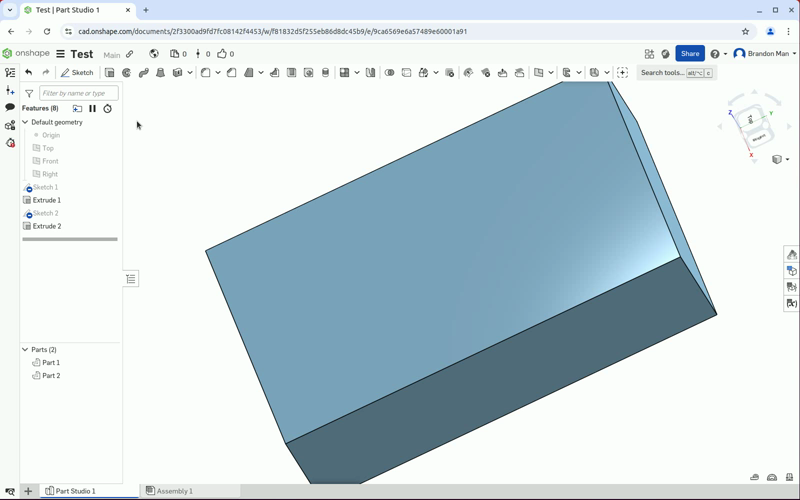
key(up, 2)
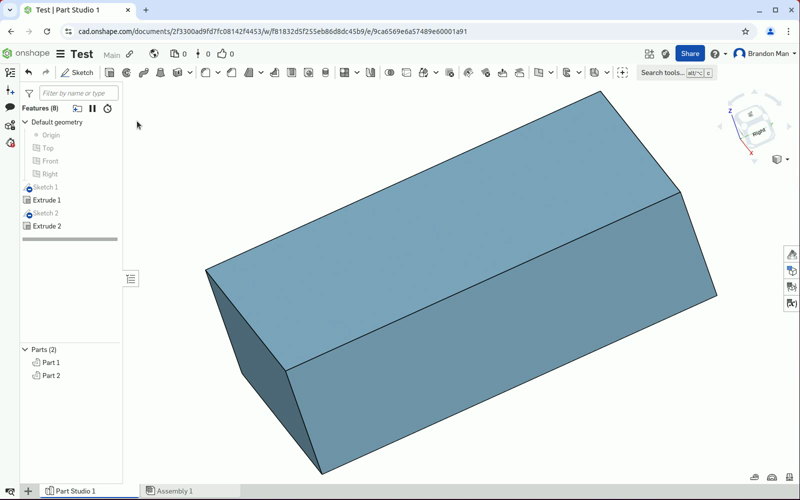
key(right, 2)
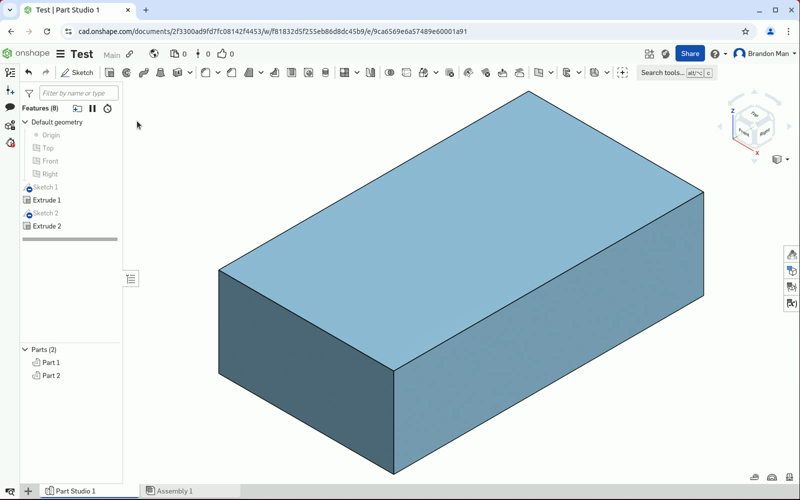
mouse_move(73, 189)
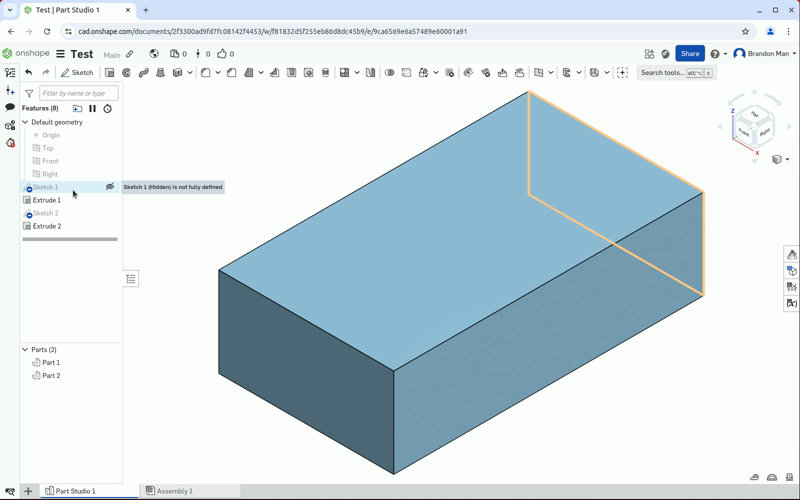
click(73, 189)